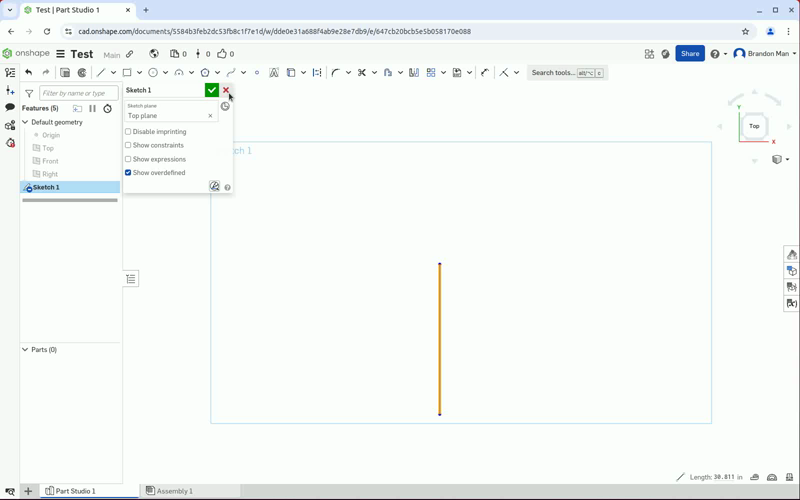
key(shift+h)
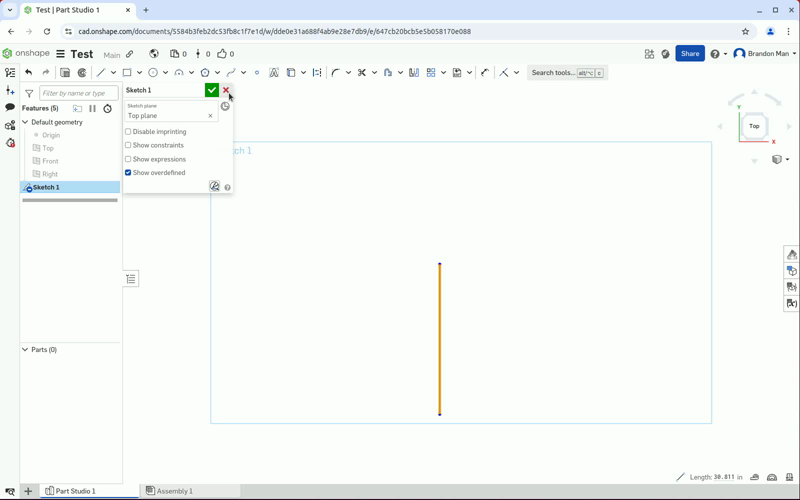
key(shift+s)
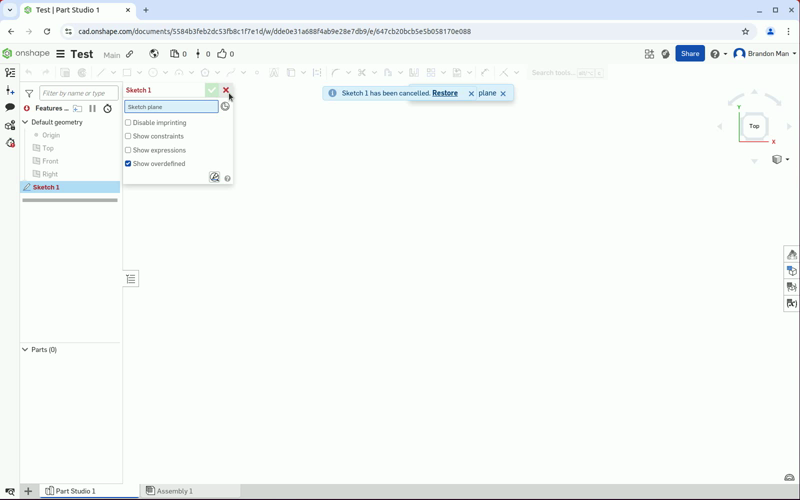
mouse_move(73, 150)
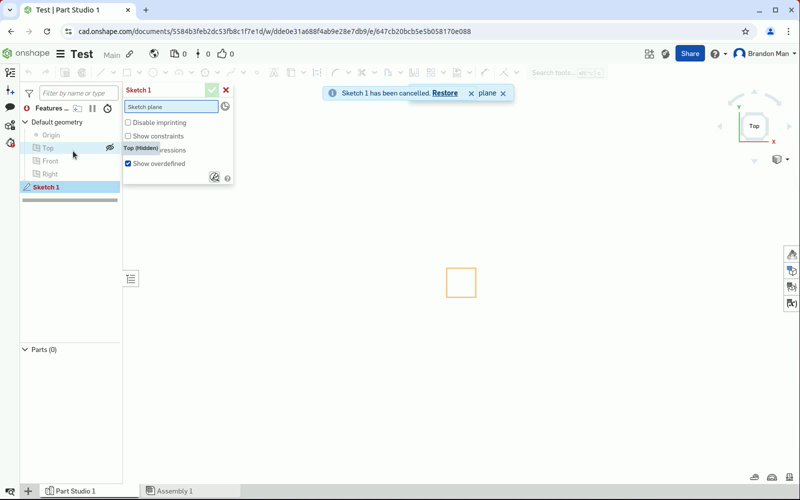
click(73, 150)
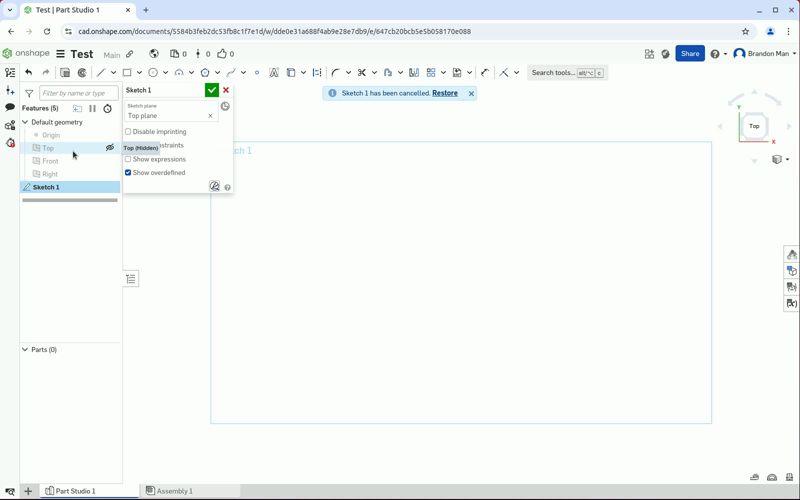
mouse_move(73, 352)
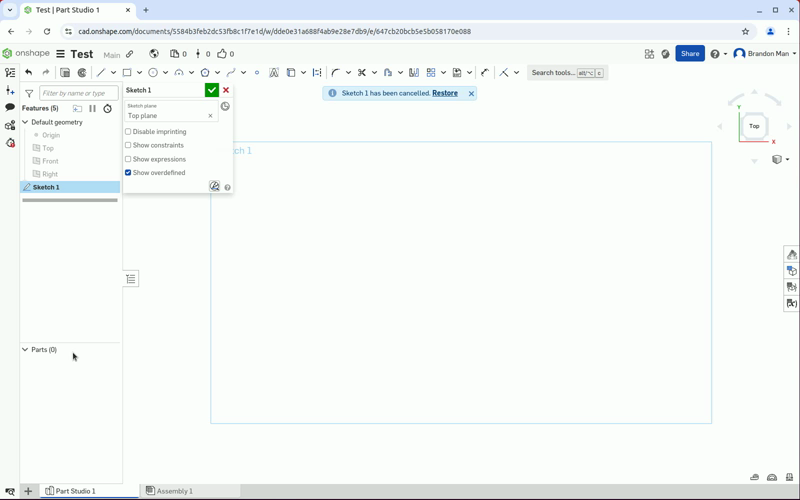
key(y)
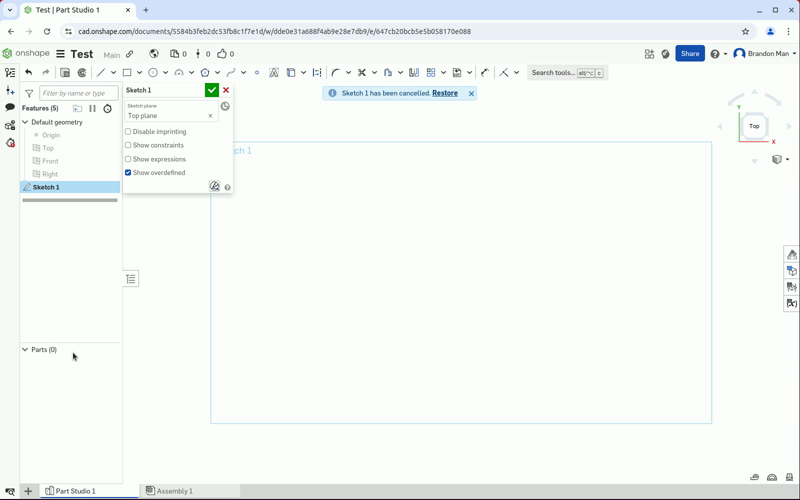
key(c)
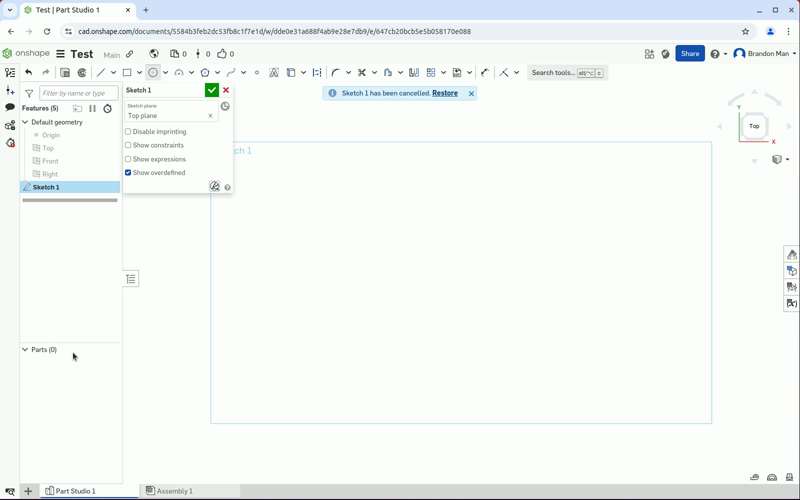
key_down(shift)
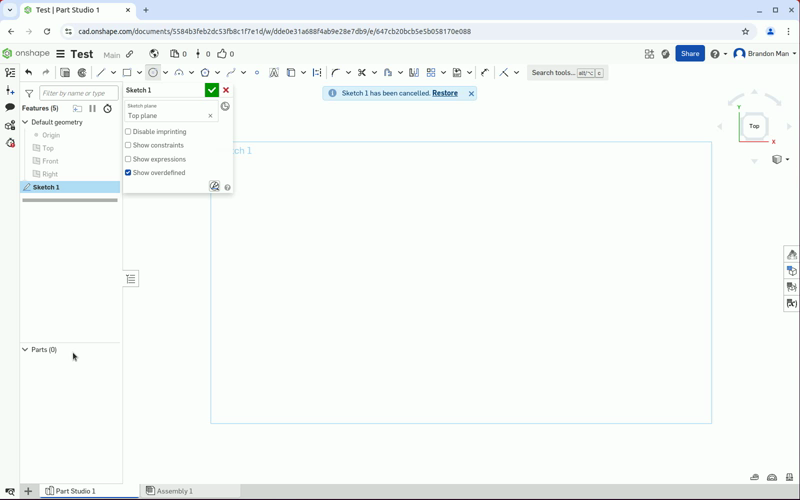
mouse_move(461, 282)
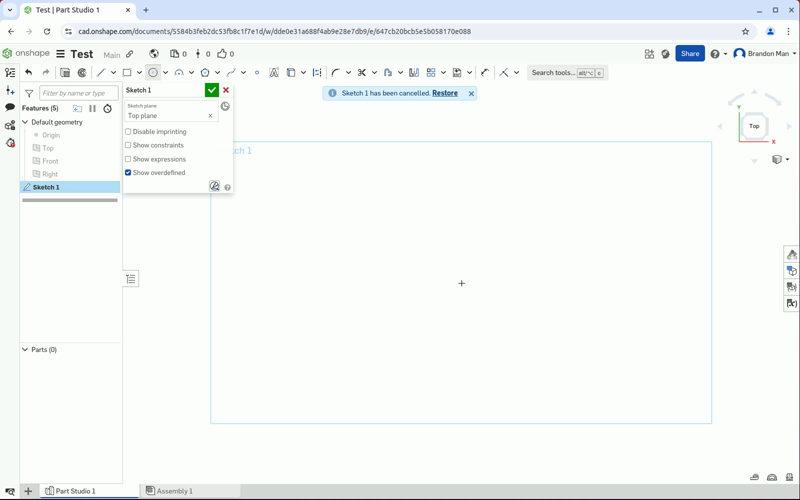
click(461, 282)
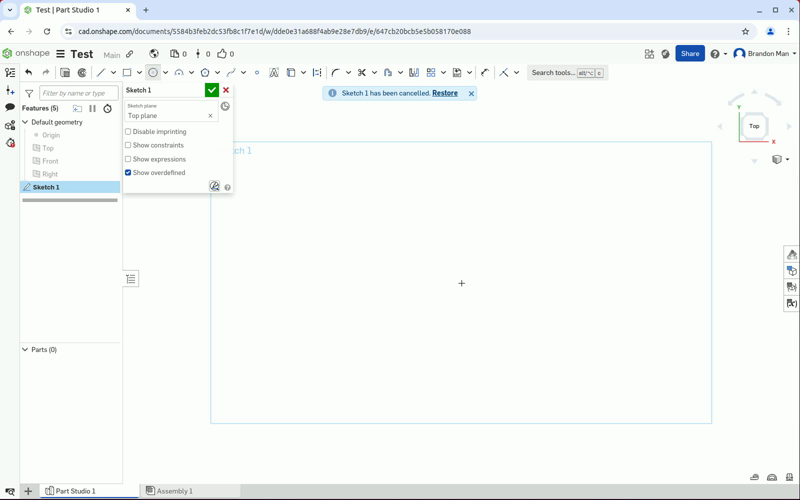
key_up(shift)
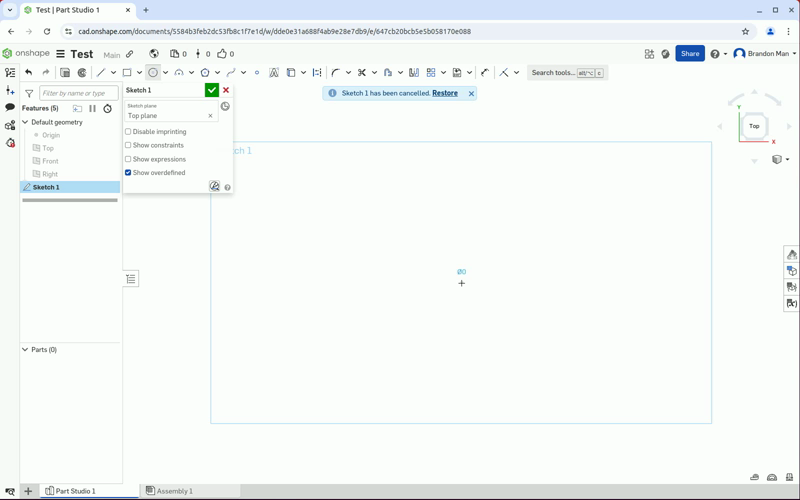
mouse_move(533, 282)
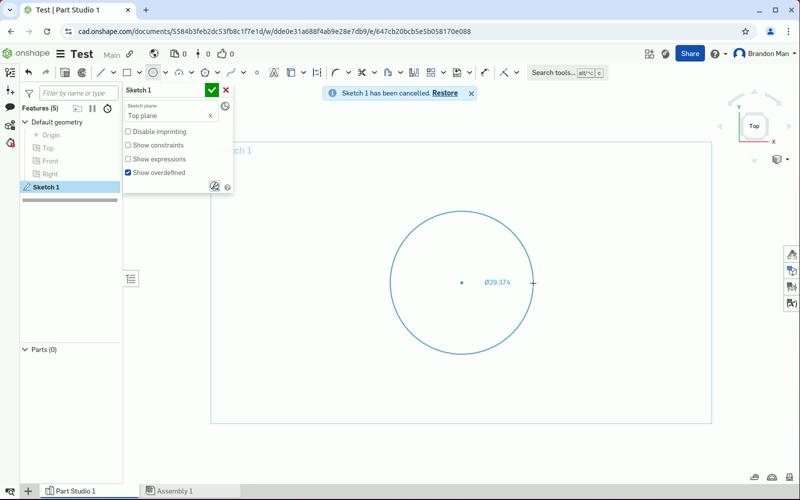
click(533, 282)
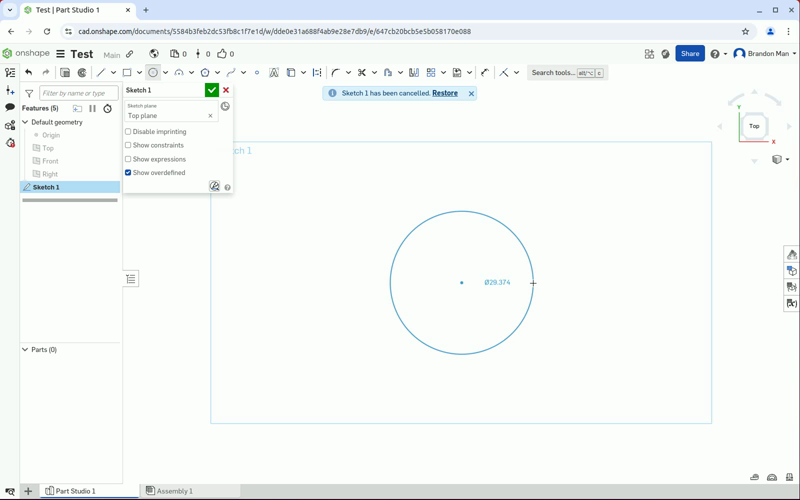
key(esc)
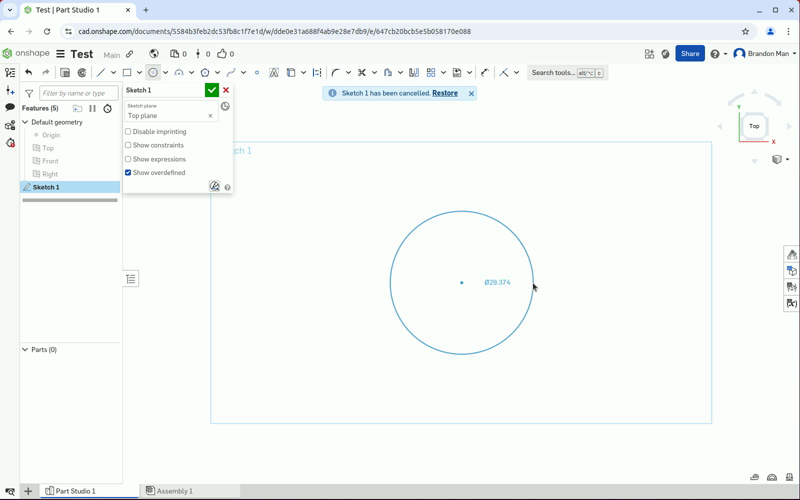
key(c)
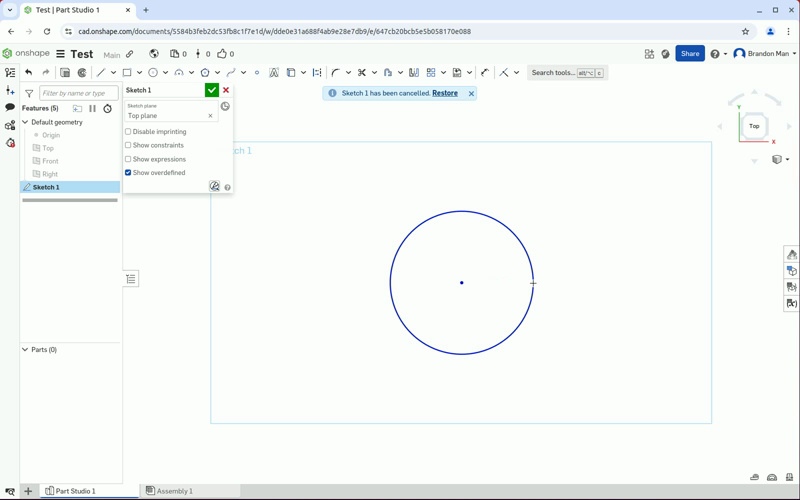
key_down(shift)
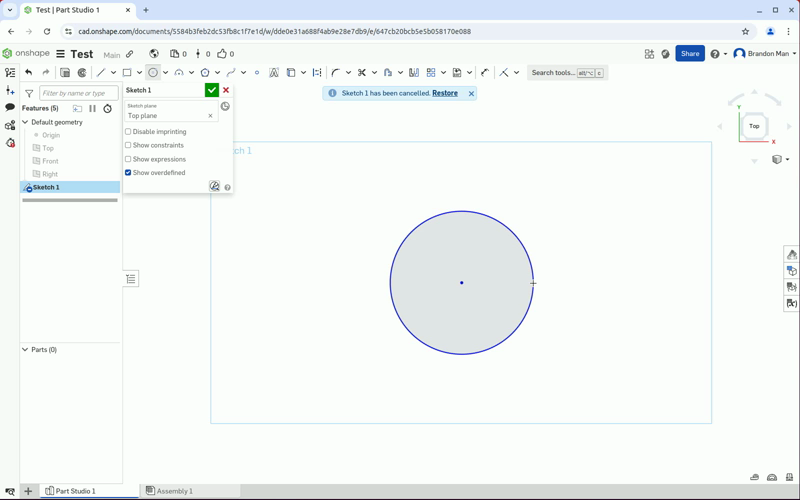
mouse_move(461, 282)
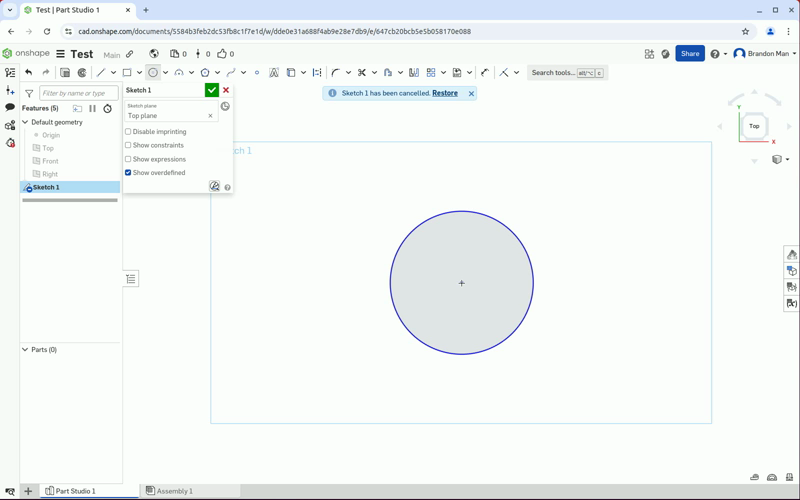
click(461, 282)
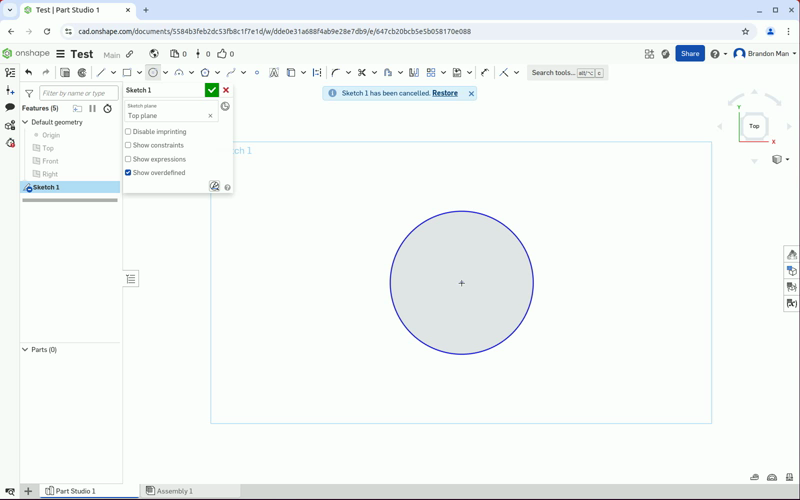
key_up(shift)
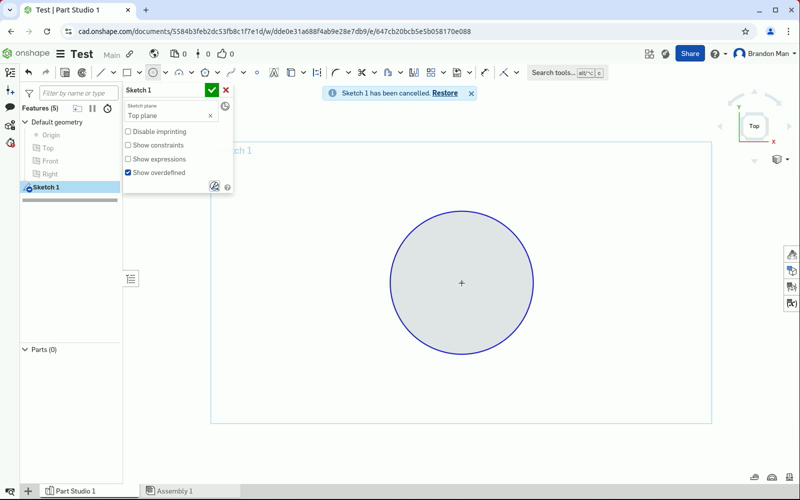
mouse_move(484, 282)
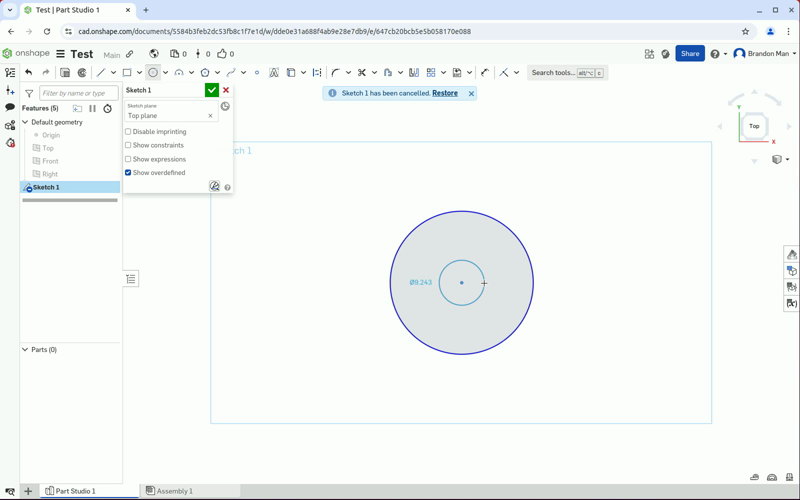
click(484, 282)
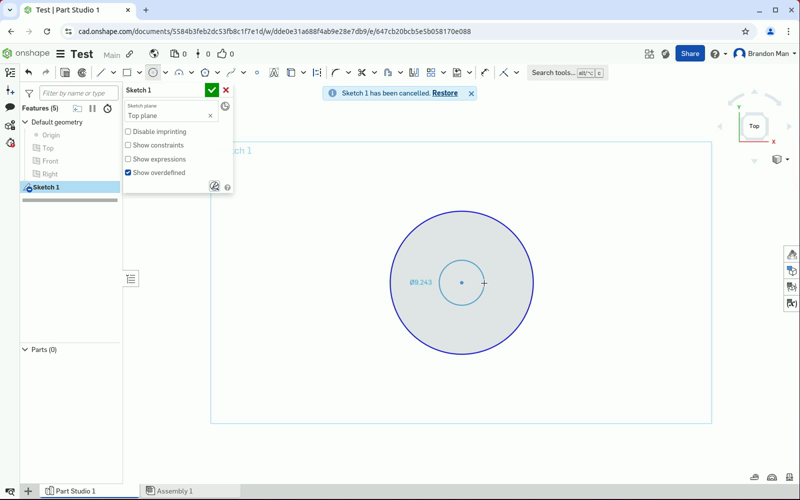
key(esc)
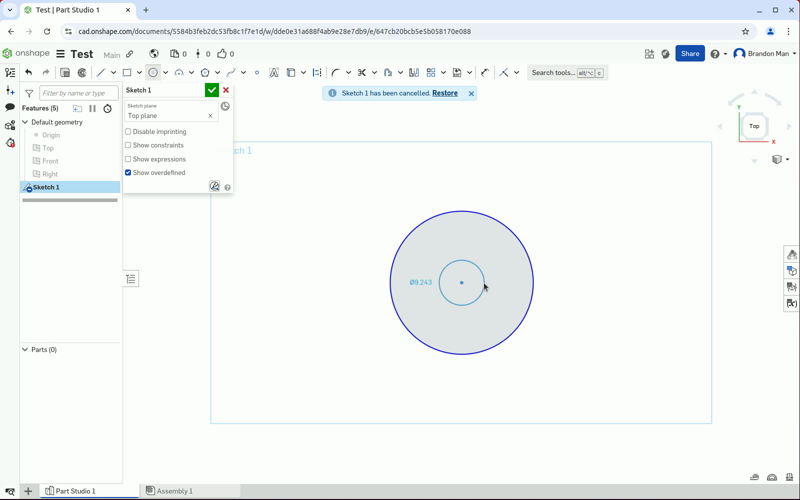
mouse_move(522, 273)
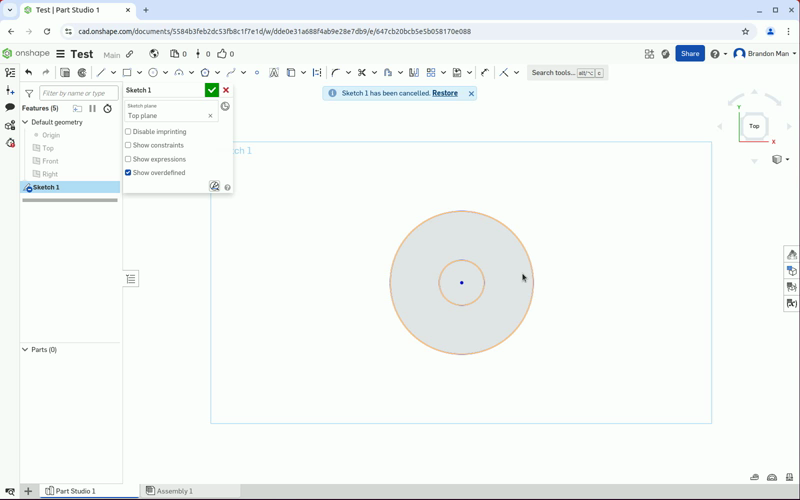
click(522, 273)
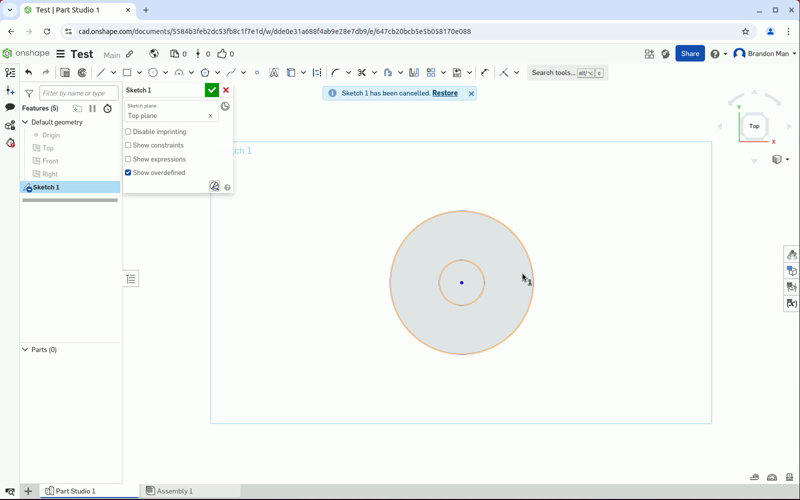
mouse_move(73, 352)
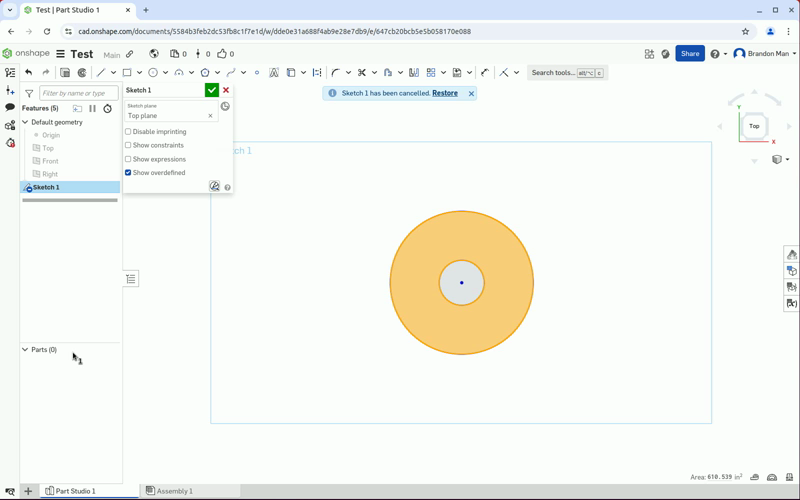
key(shift+y)
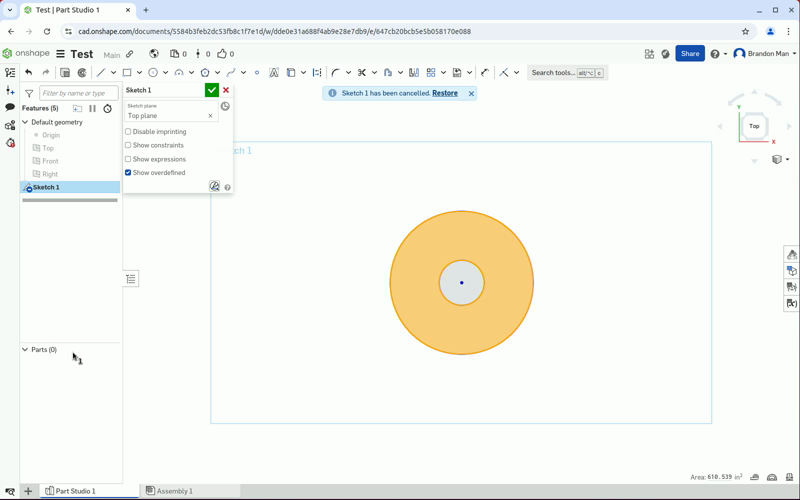
key(shift+e)
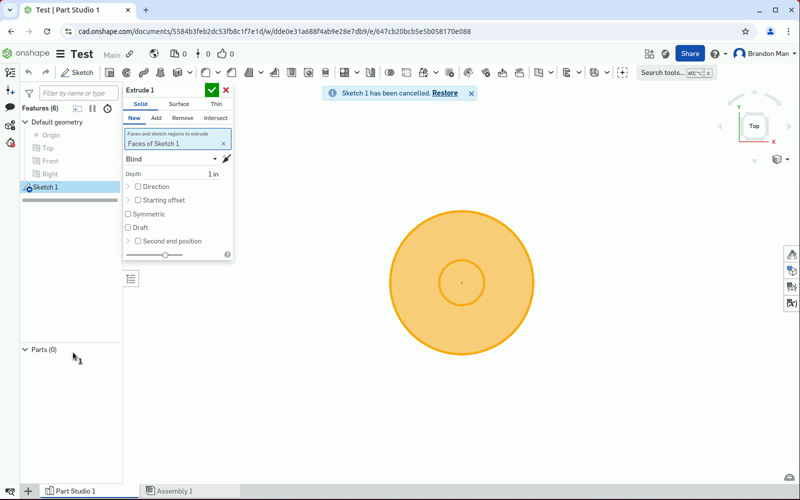
mouse_move(143, 106)
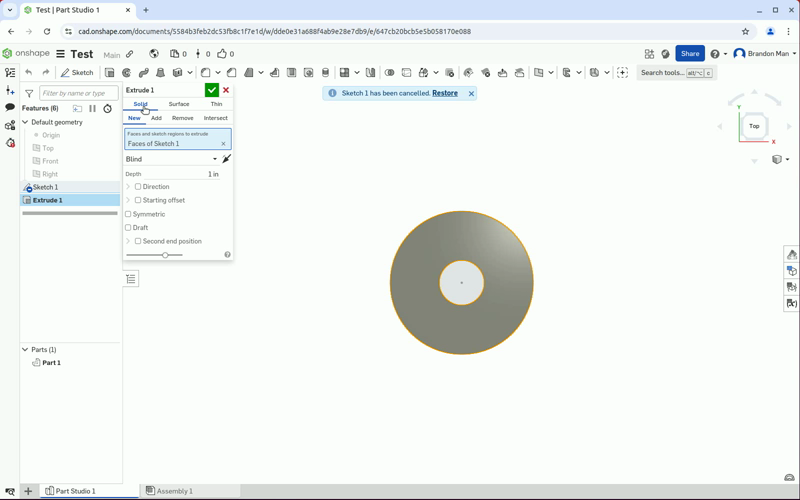
click(143, 106)
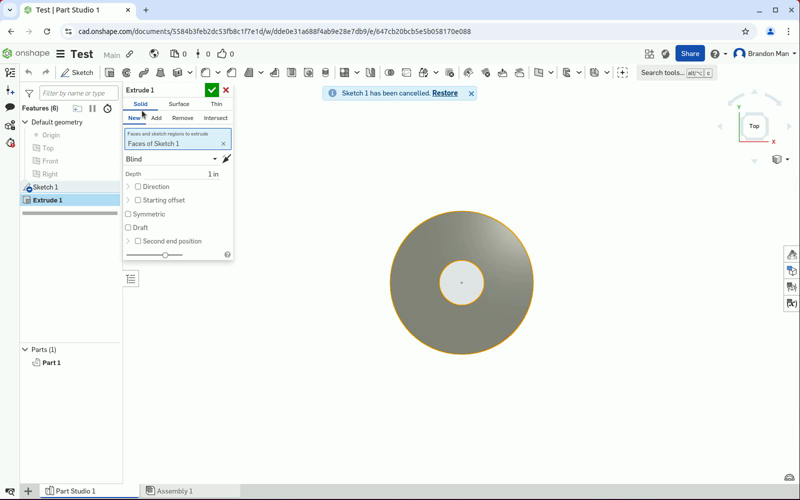
mouse_move(137, 120)
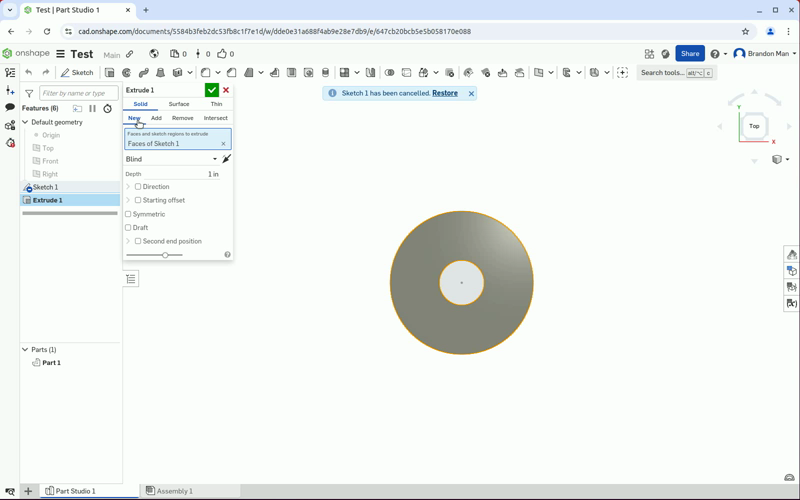
click(137, 120)
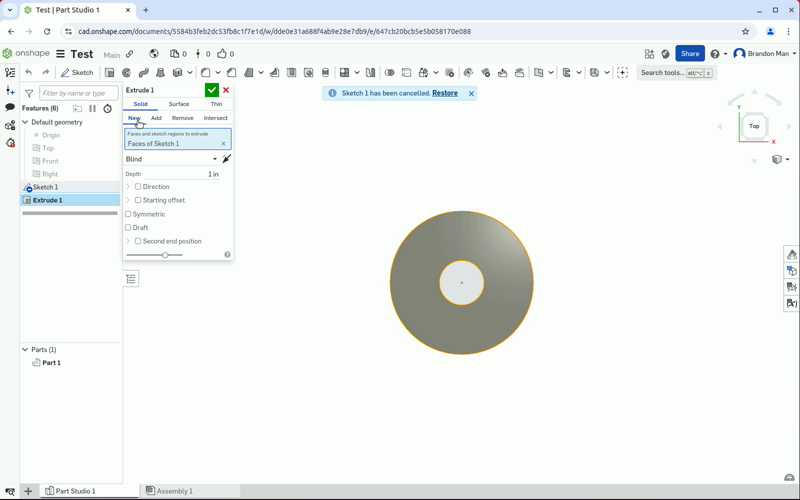
key(tab, 4)
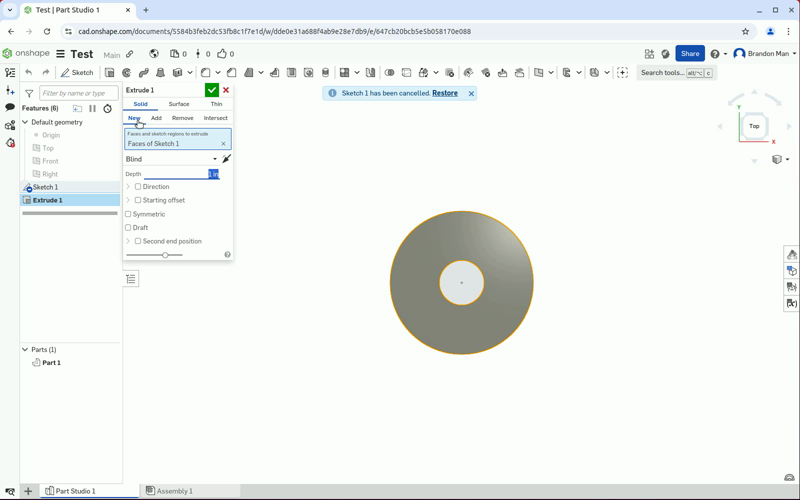
text(6.499)
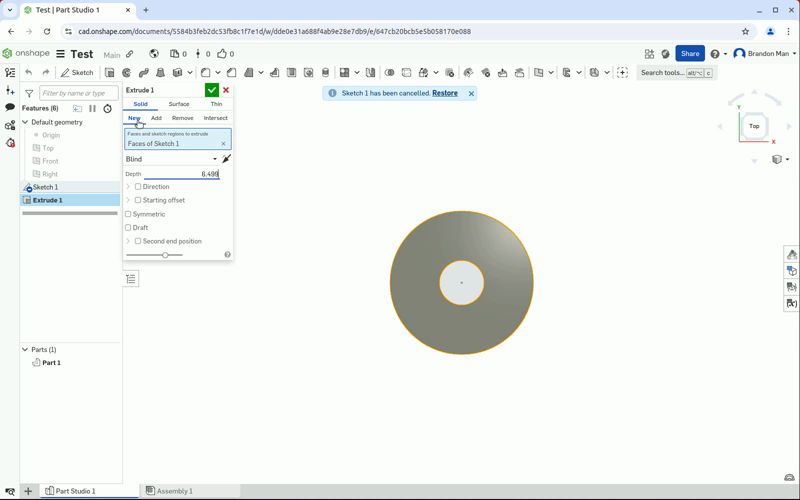
key(enter)
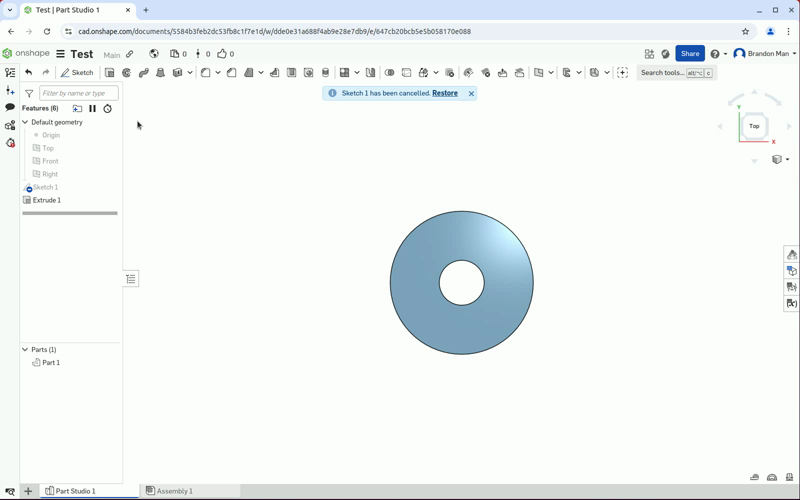
key(shift+h)
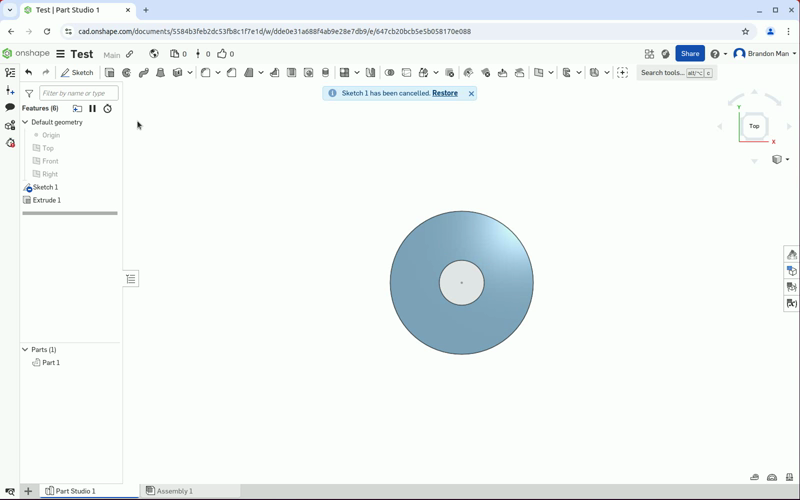
key(shift+h)
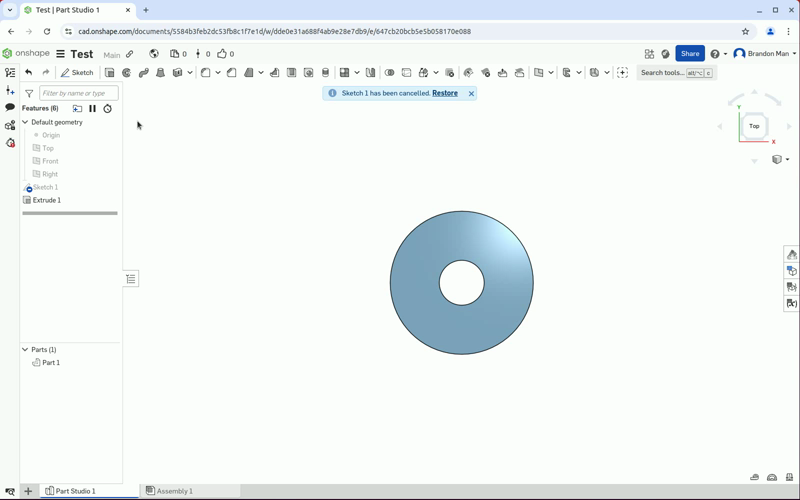
mouse_move(73, 189)
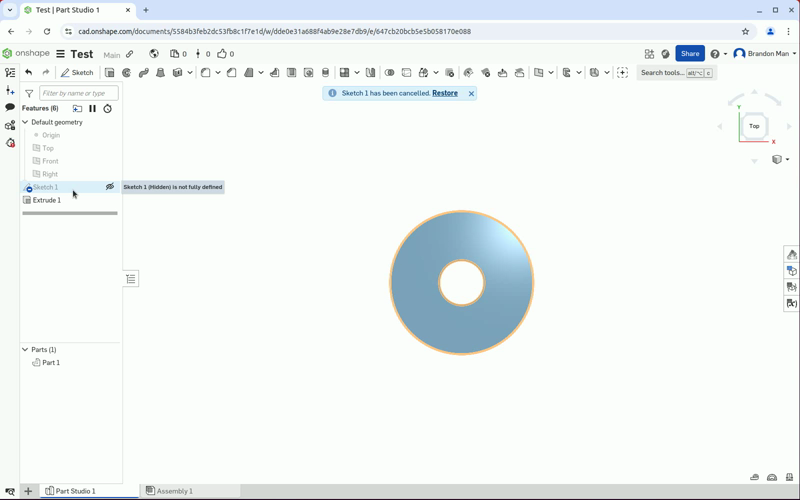
click(73, 189)
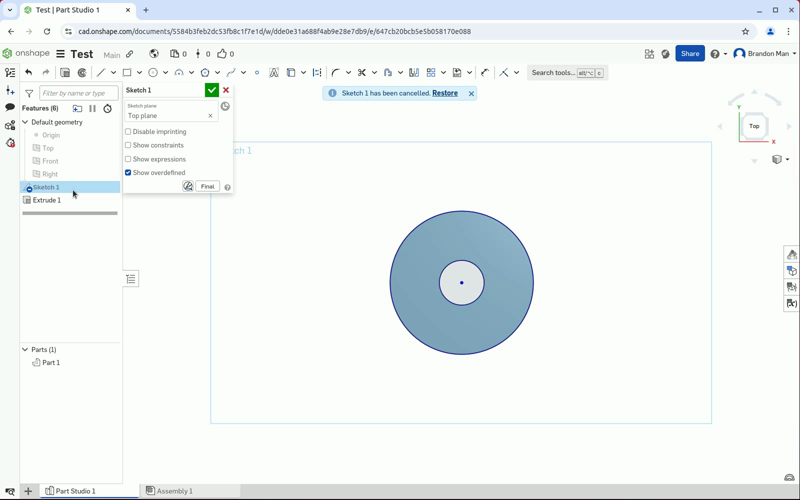
mouse_move(229, 92)
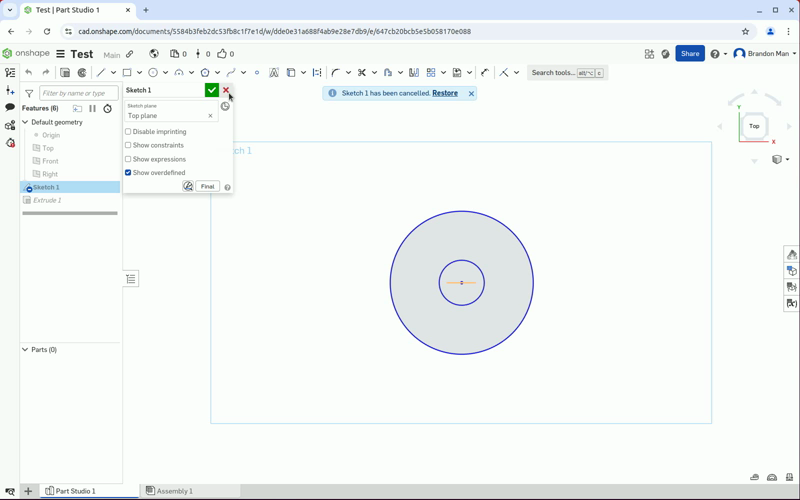
click(229, 92)
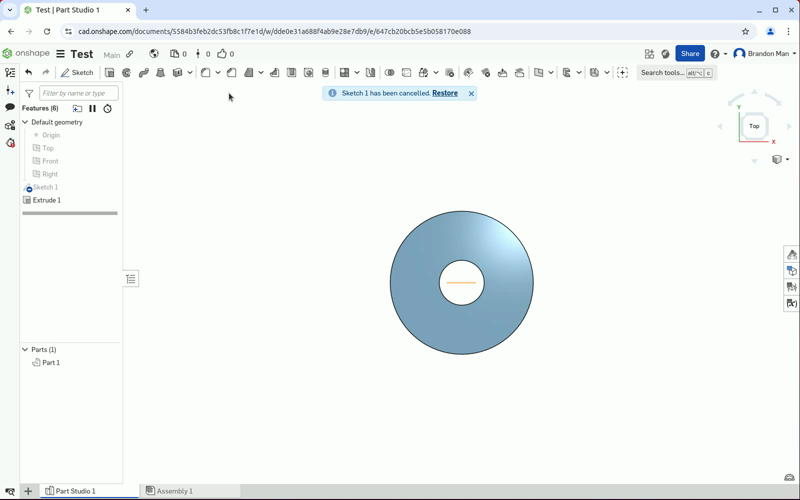
mouse_move(541, 75)
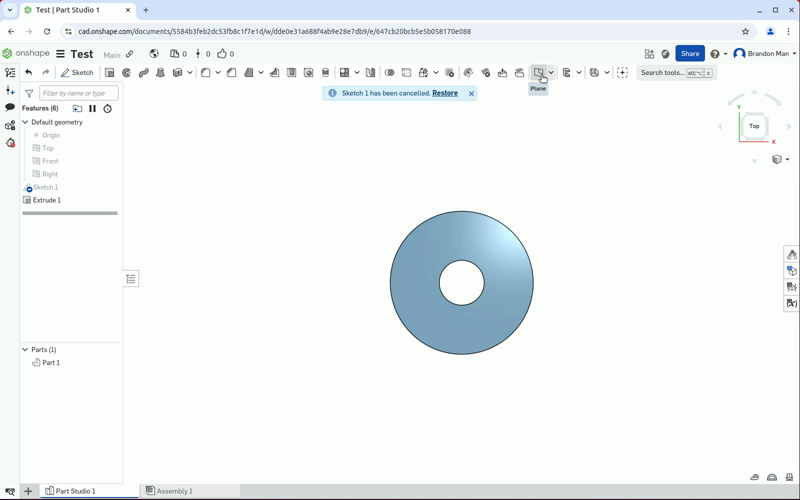
click(541, 75)
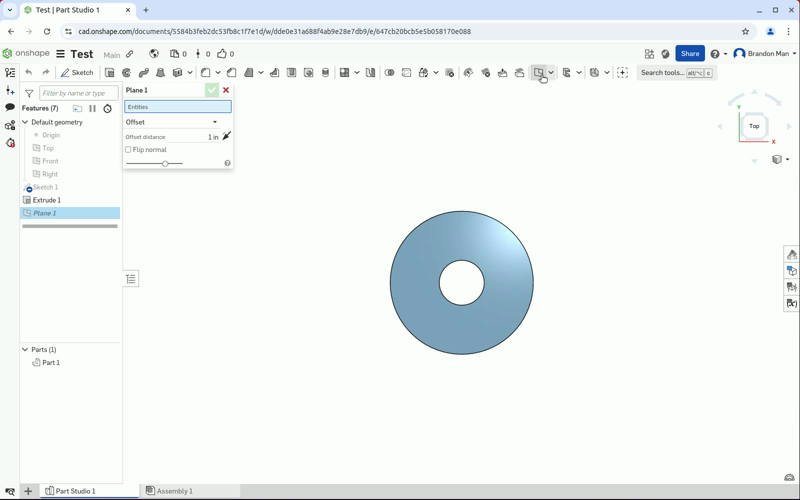
mouse_move(73, 150)
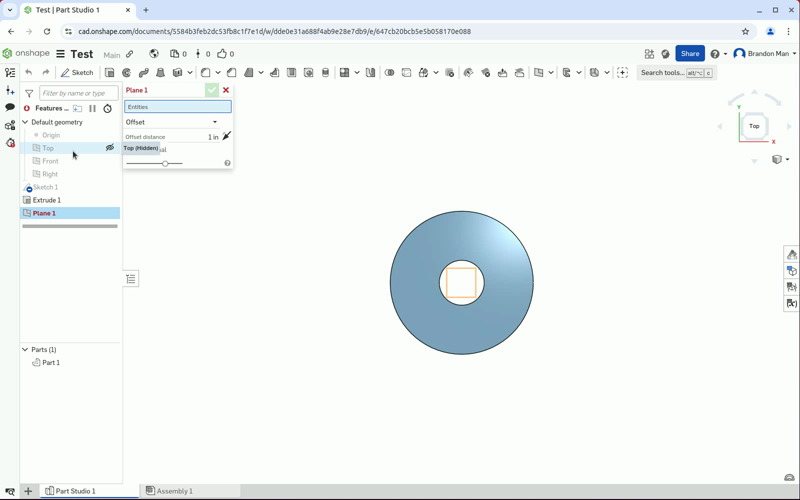
click(73, 150)
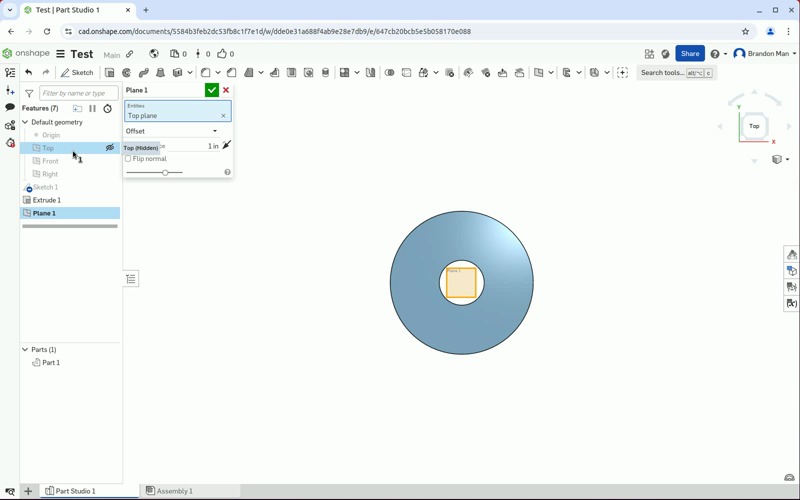
key(tab, 2)
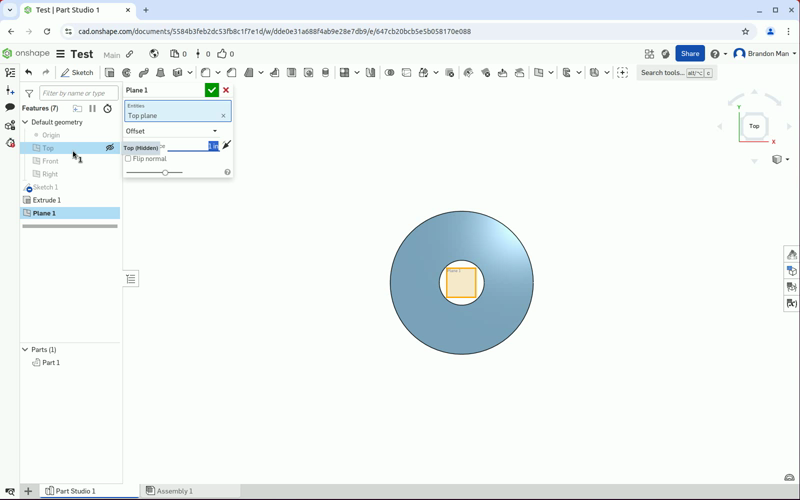
text(6.501)
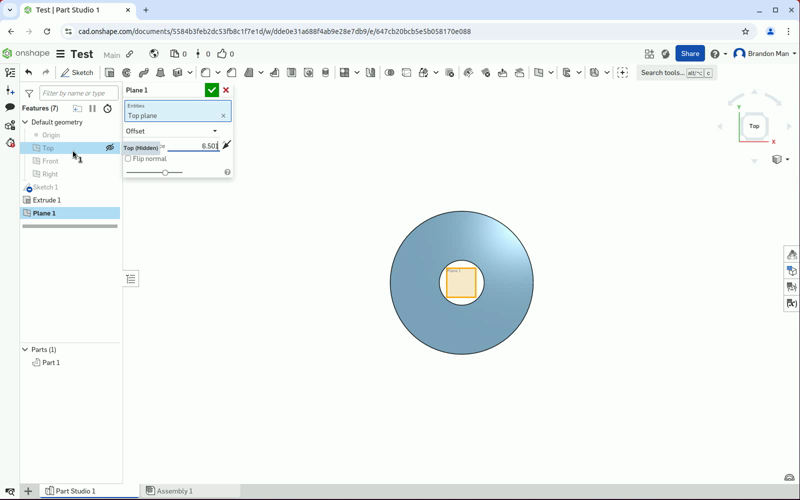
key(enter, 2)
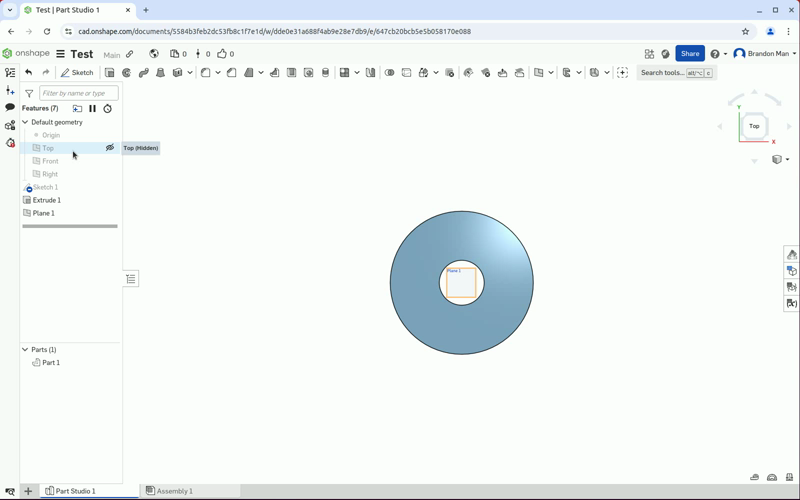
key(shift+s)
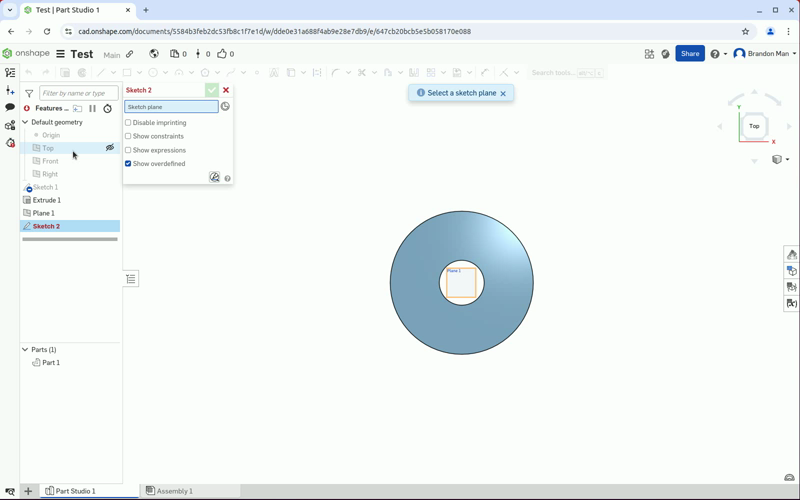
mouse_move(73, 215)
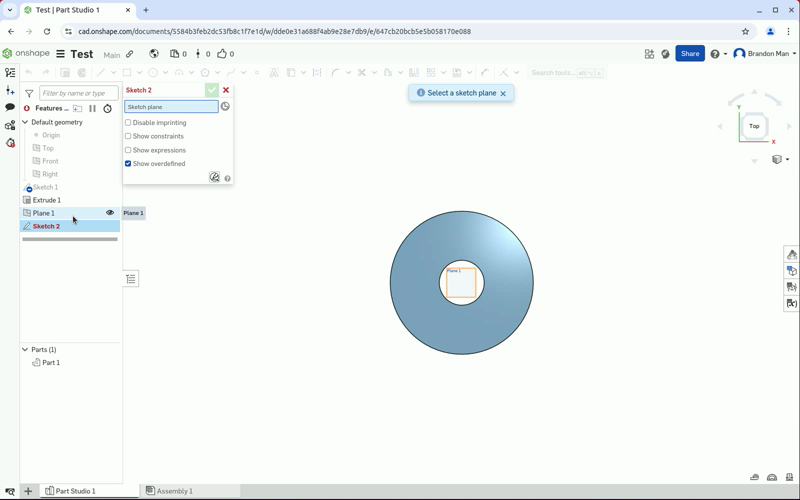
click(73, 215)
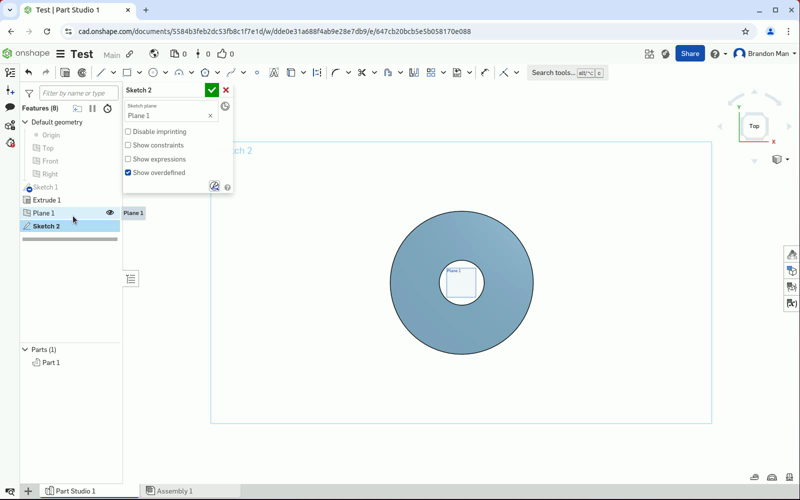
mouse_move(73, 352)
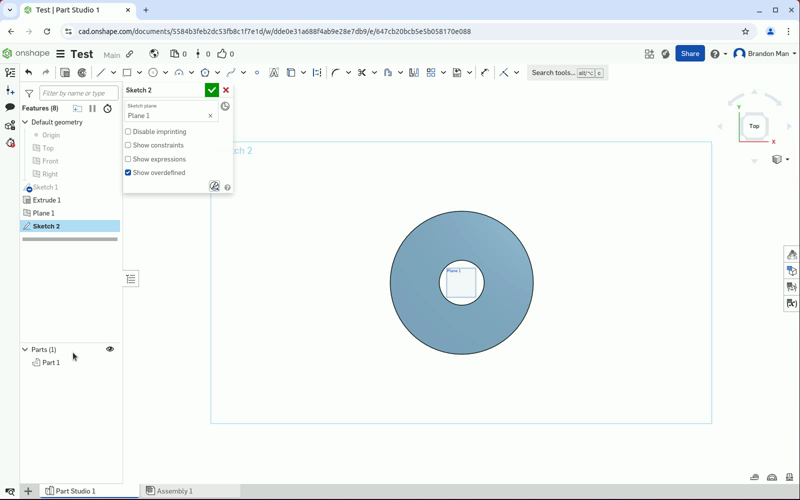
key(y)
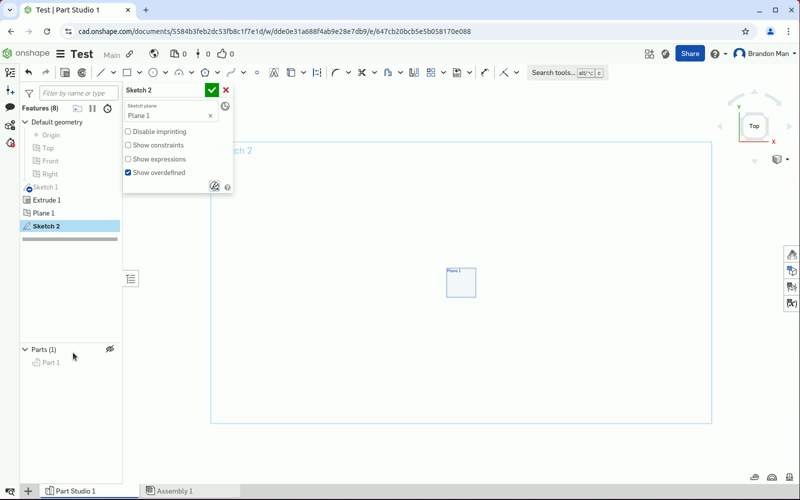
key(c)
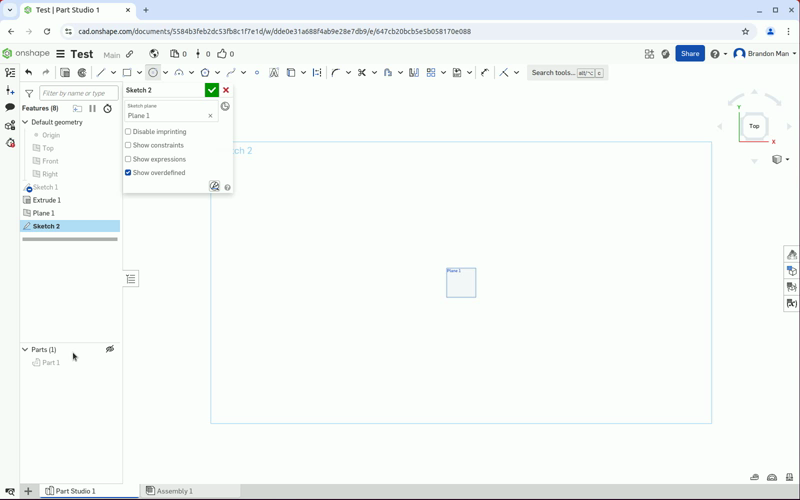
key_down(shift)
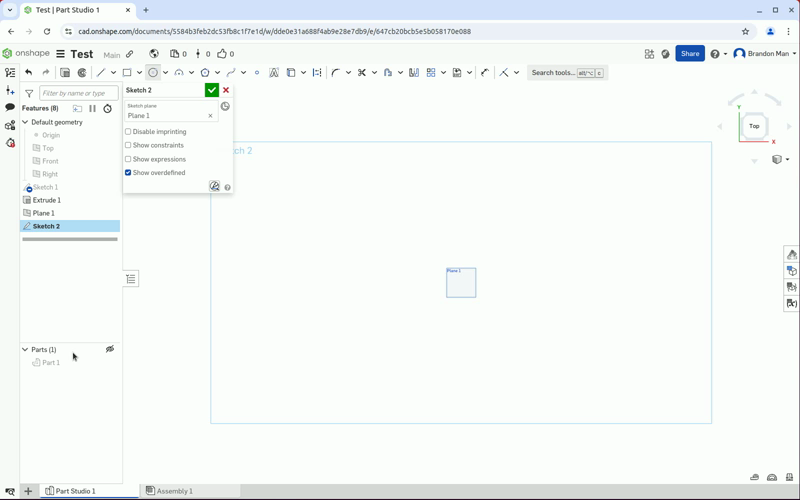
mouse_move(460, 282)
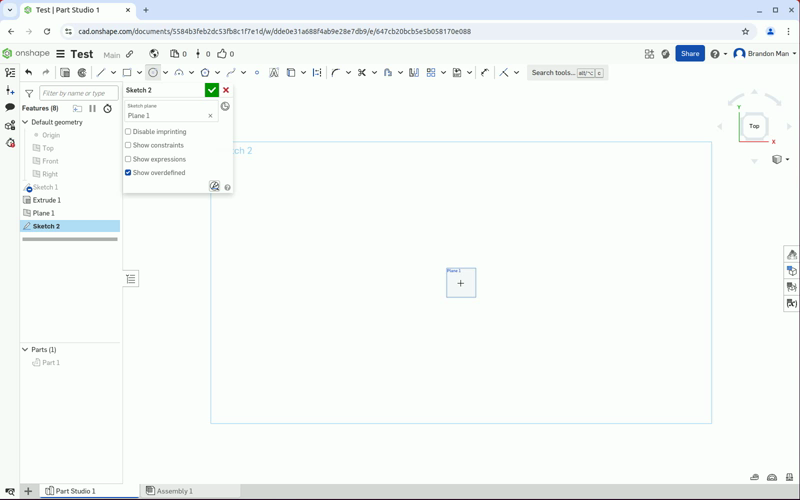
click(460, 282)
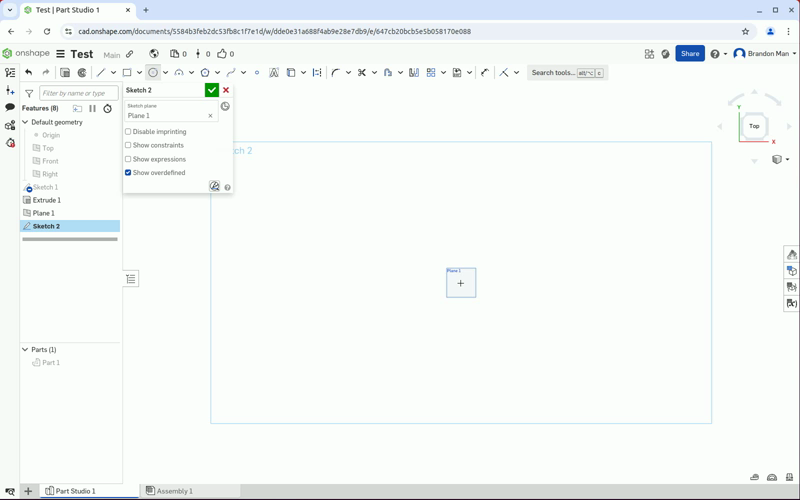
key_up(shift)
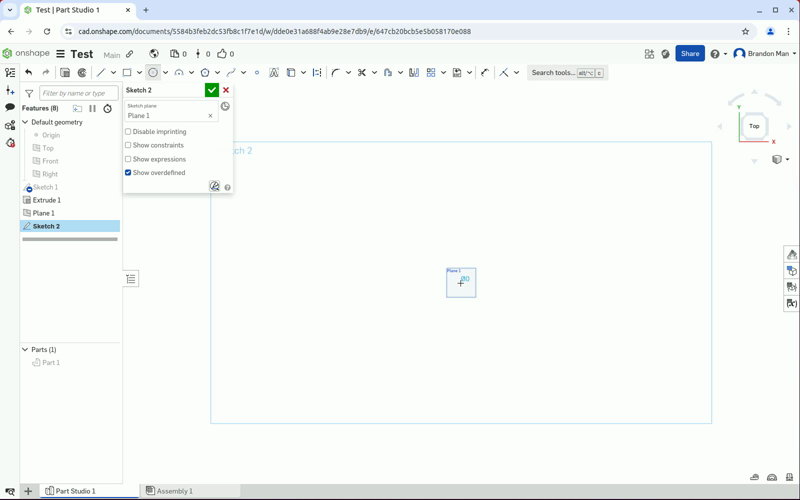
mouse_move(514, 282)
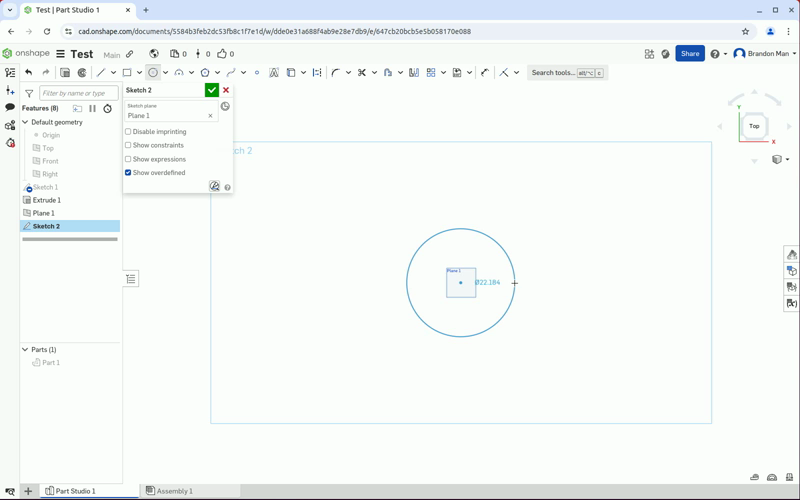
click(514, 282)
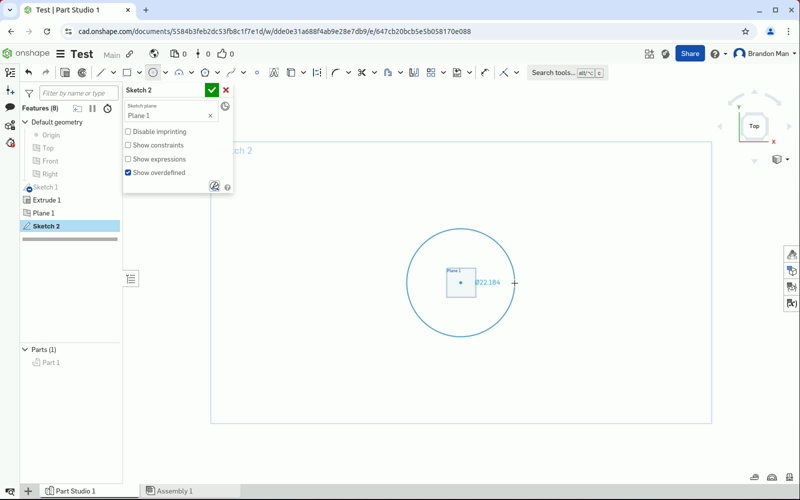
key(esc)
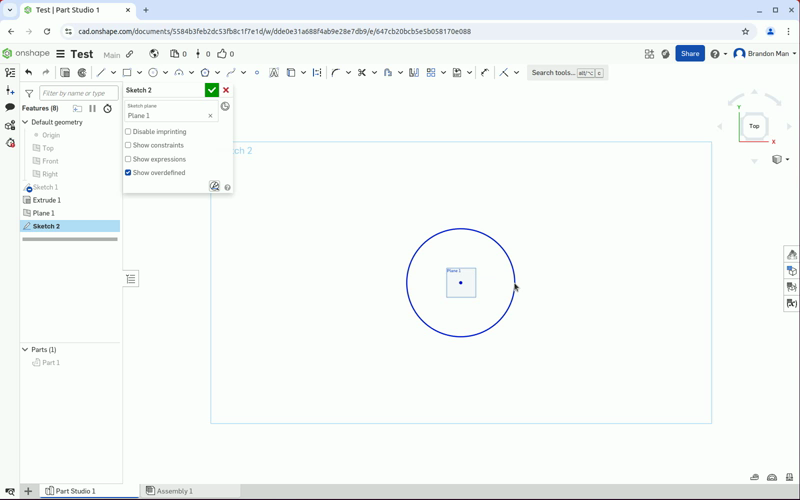
key(c)
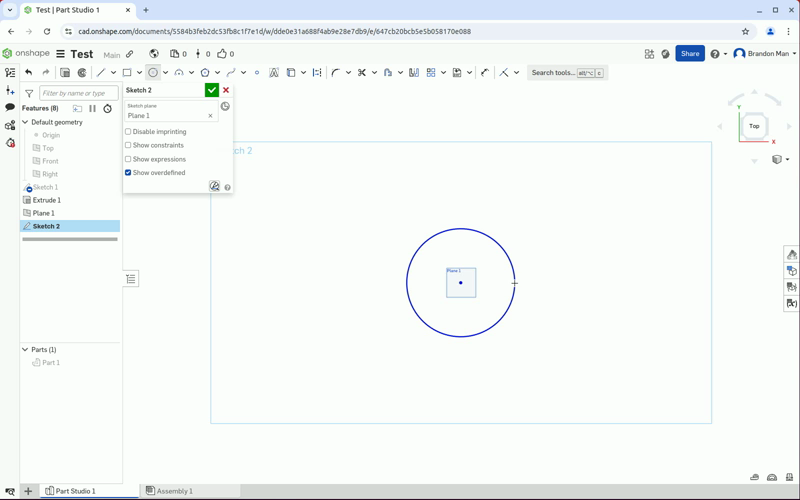
key_down(shift)
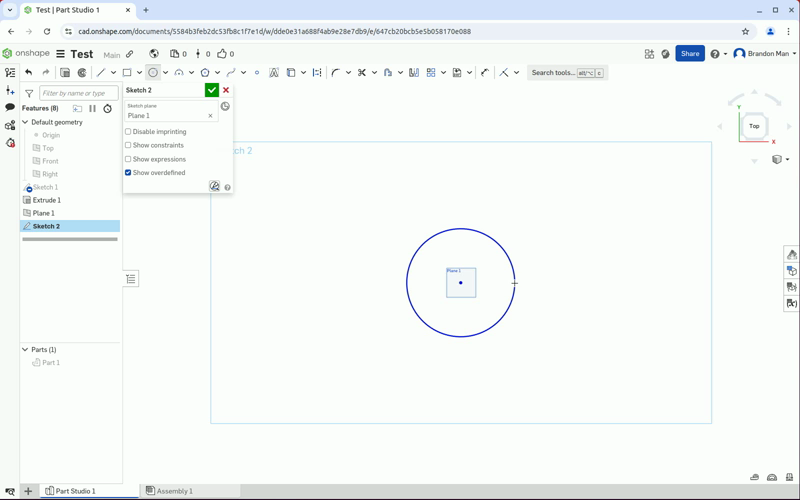
mouse_move(460, 282)
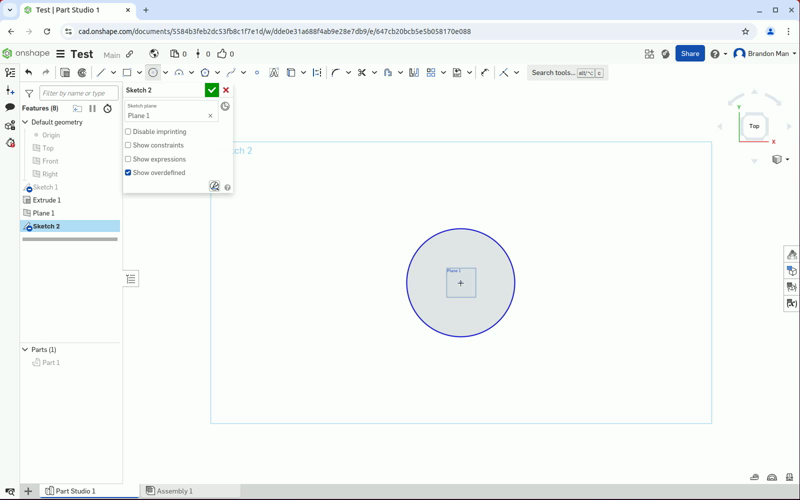
click(460, 282)
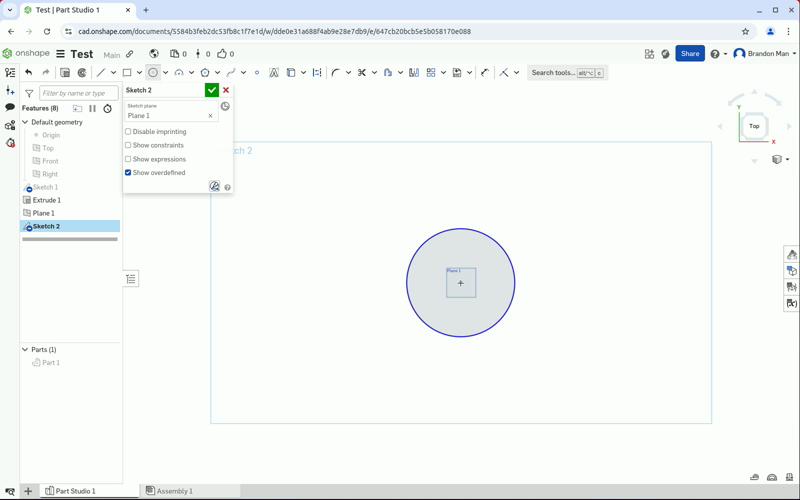
key_up(shift)
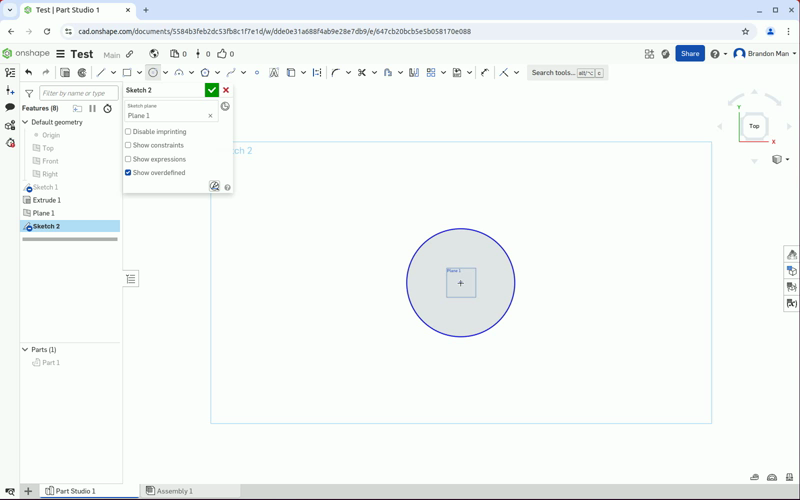
mouse_move(483, 282)
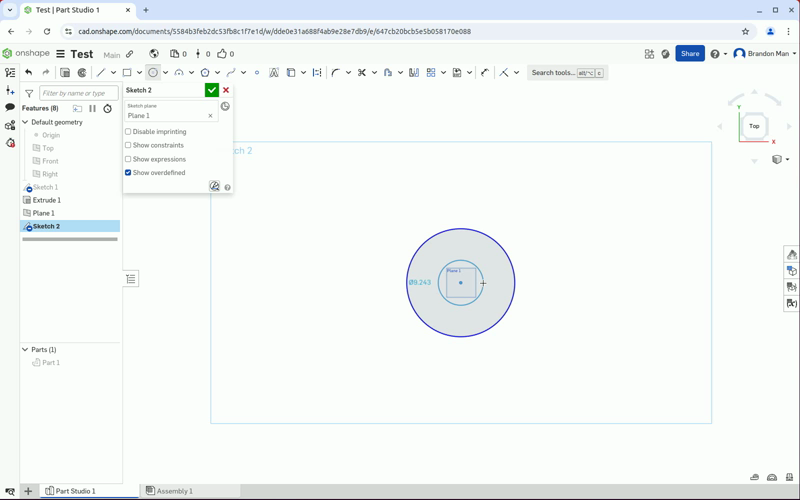
click(483, 282)
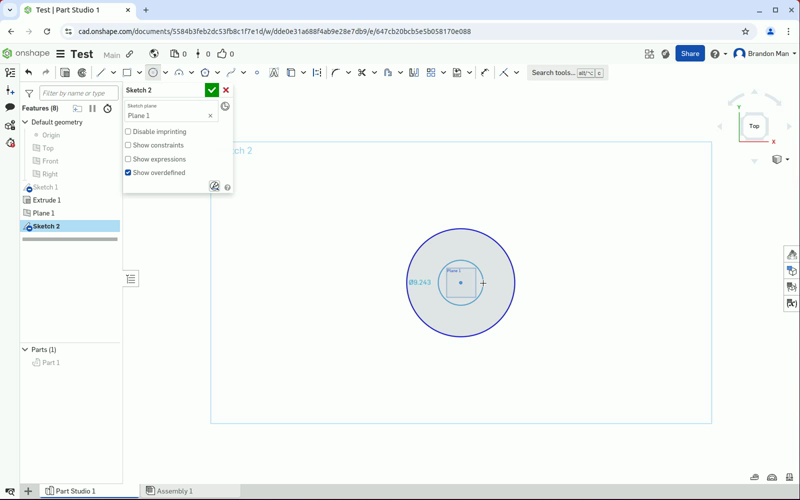
key(esc)
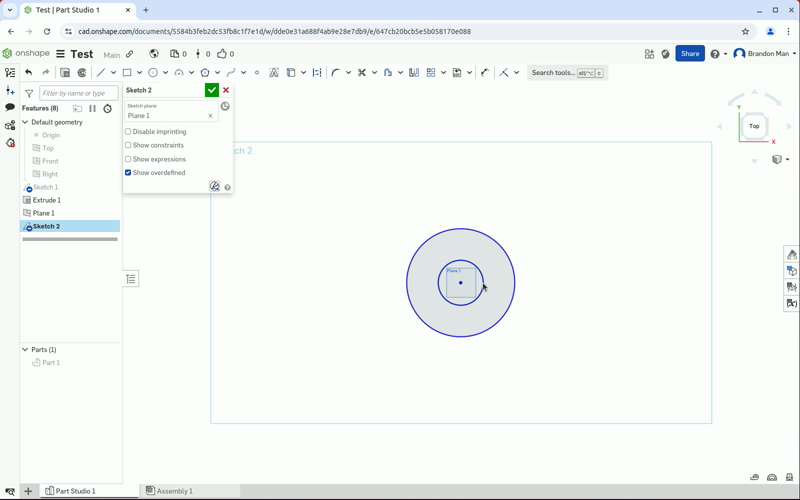
mouse_move(419, 270)
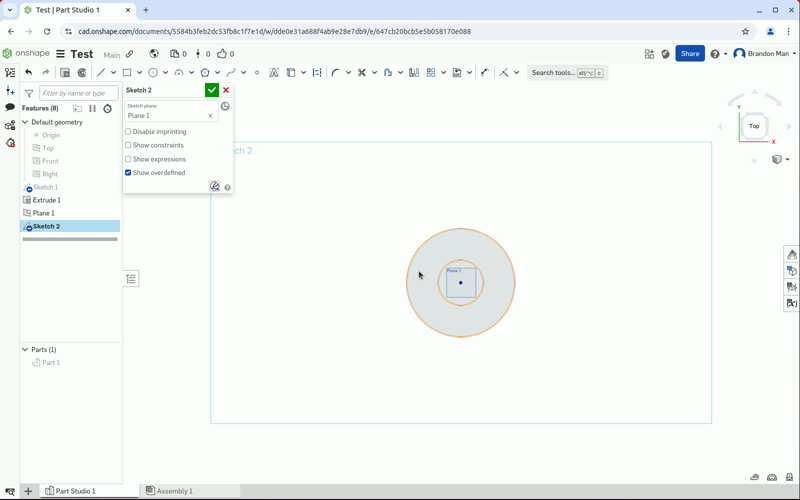
click(419, 270)
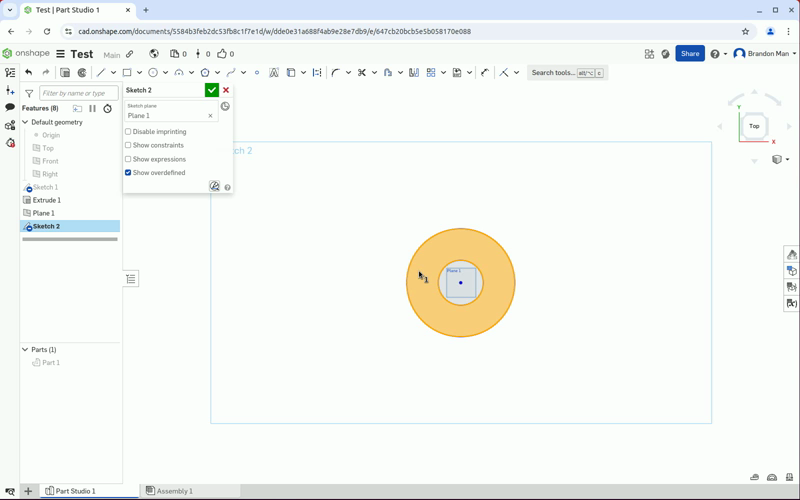
mouse_move(73, 352)
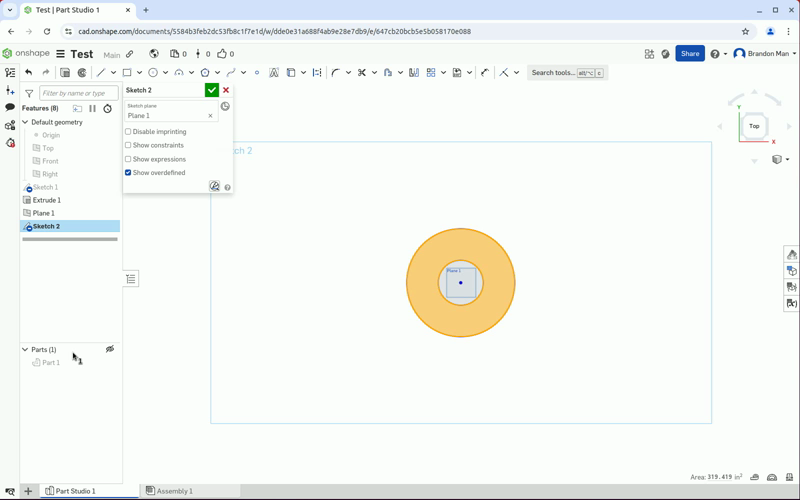
key(shift+y)
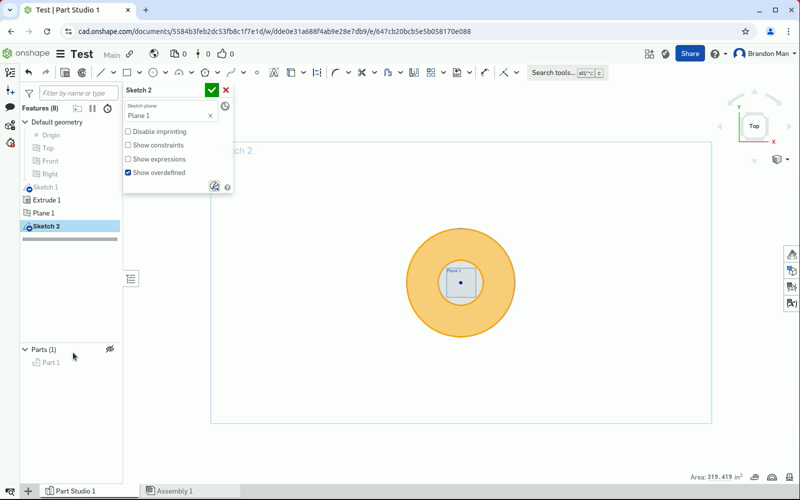
key(shift+e)
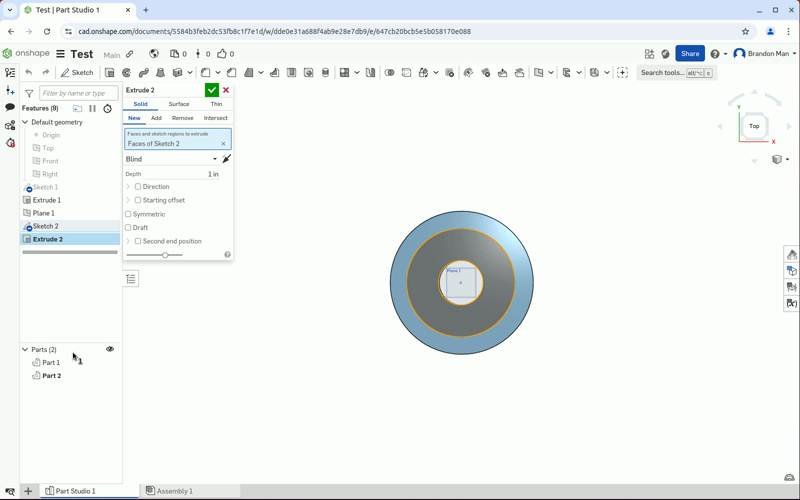
mouse_move(143, 106)
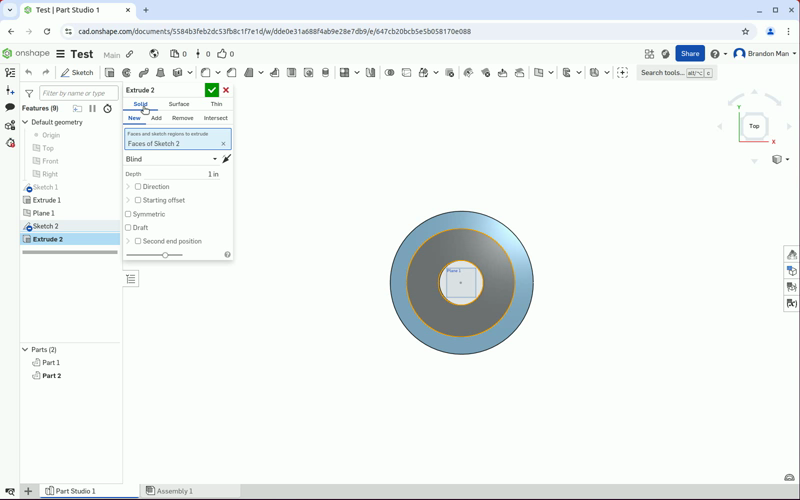
click(143, 106)
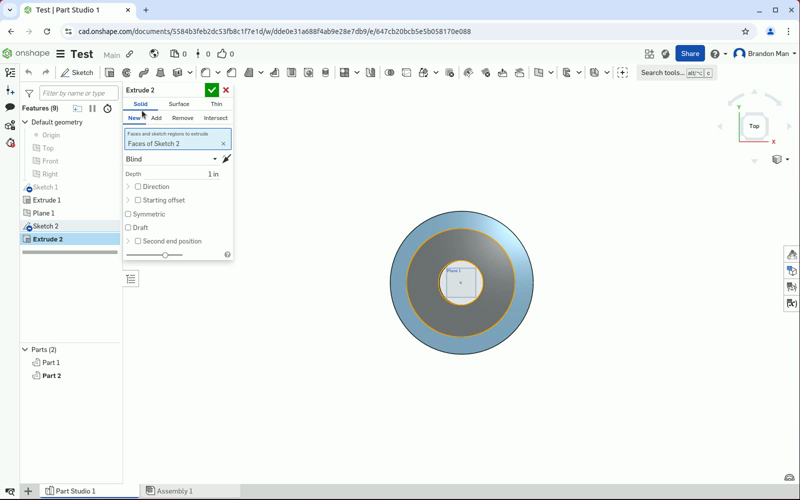
mouse_move(137, 120)
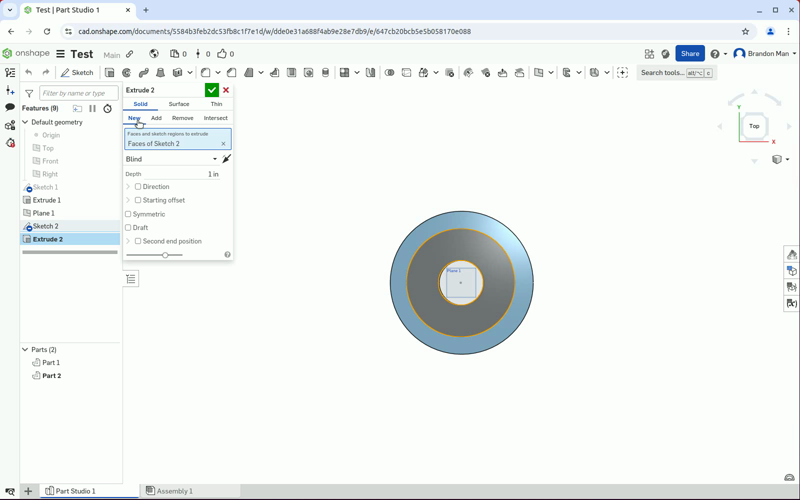
click(137, 120)
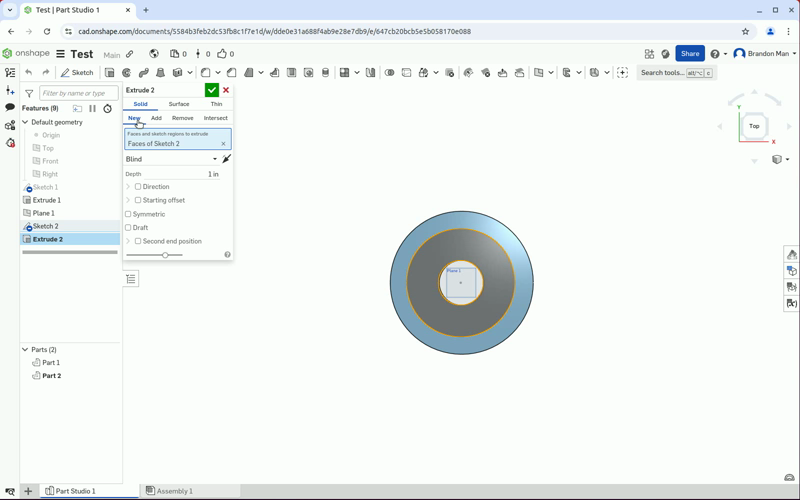
key(tab, 4)
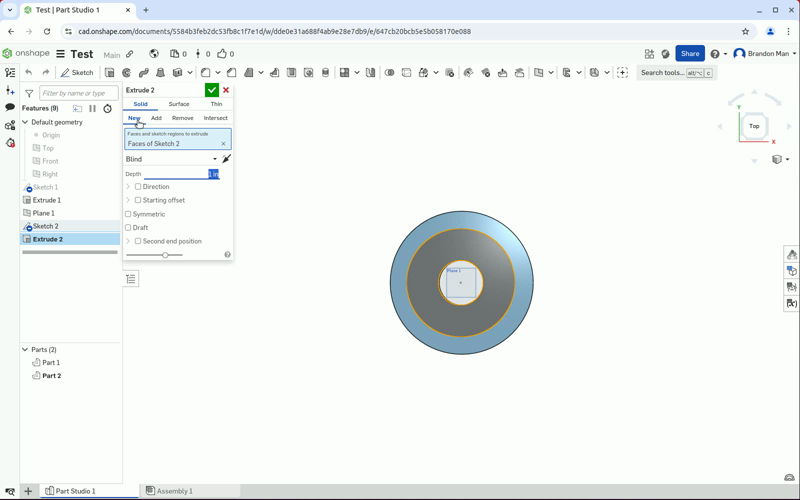
text(16.609)
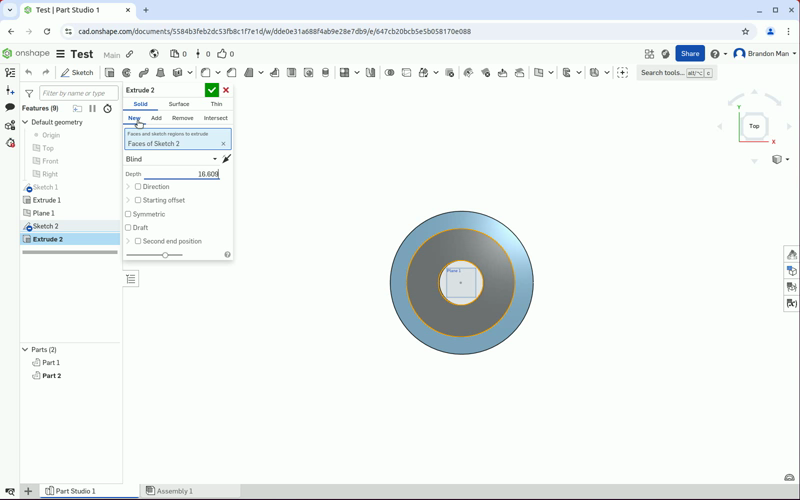
key(enter)
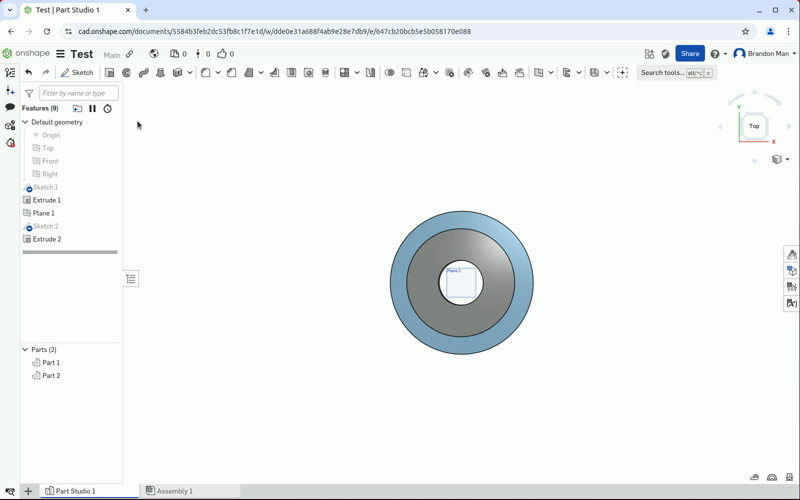
key(shift+h)
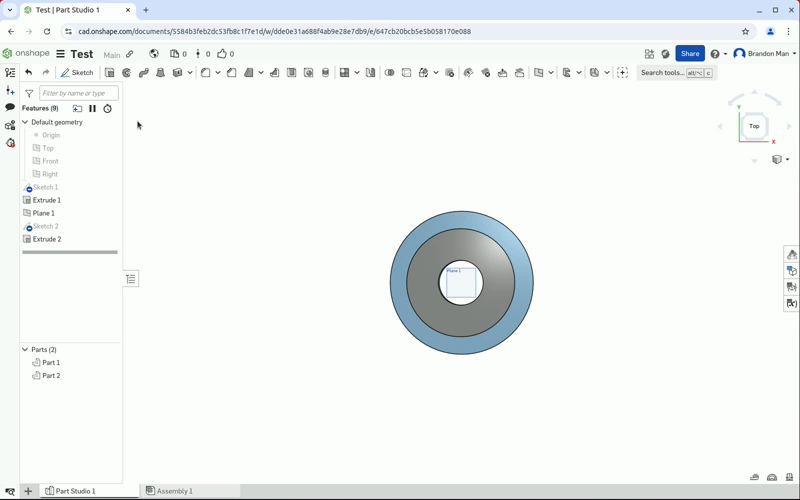
key(shift+h)
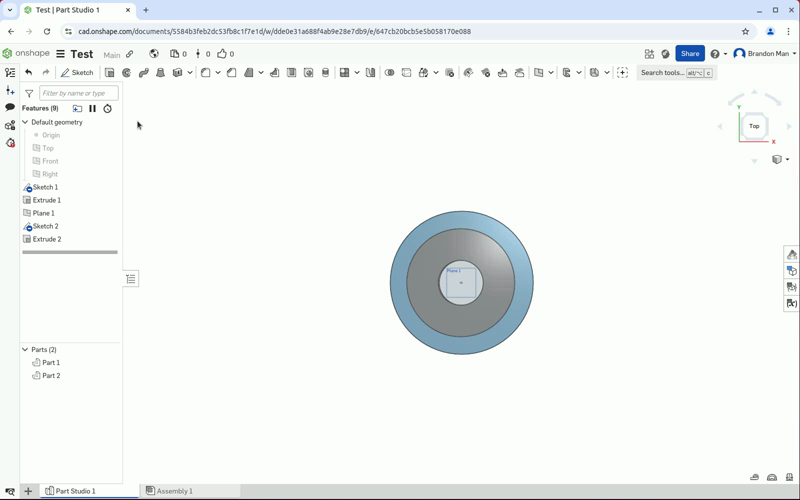
key(shift+7)
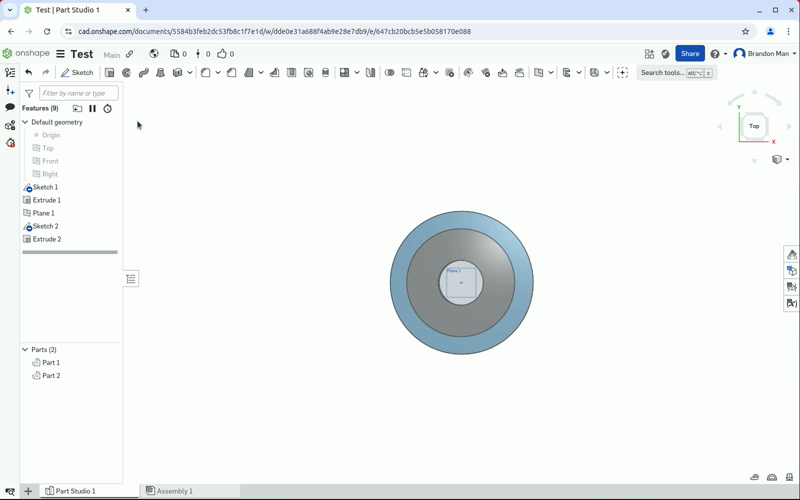
key(up, 3)
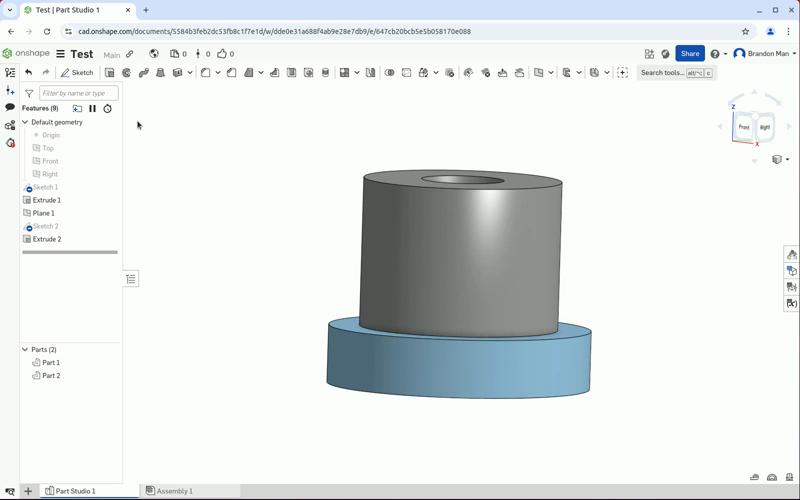
key(left, 3)
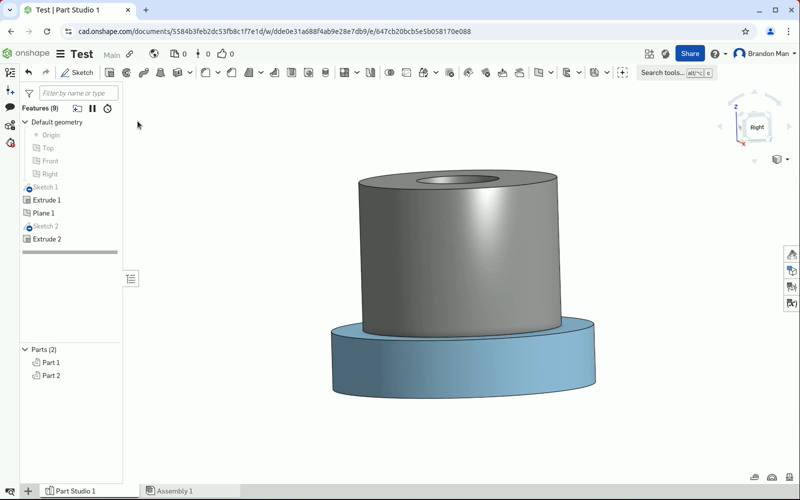
key(right, 3)
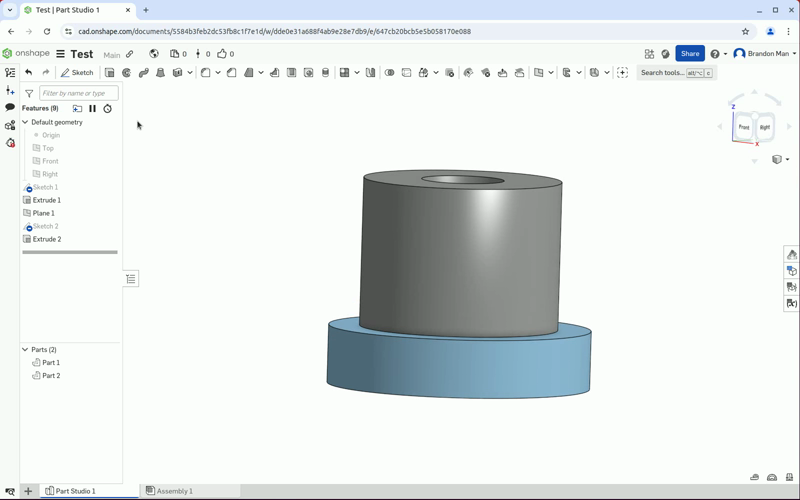
key(down, 3)
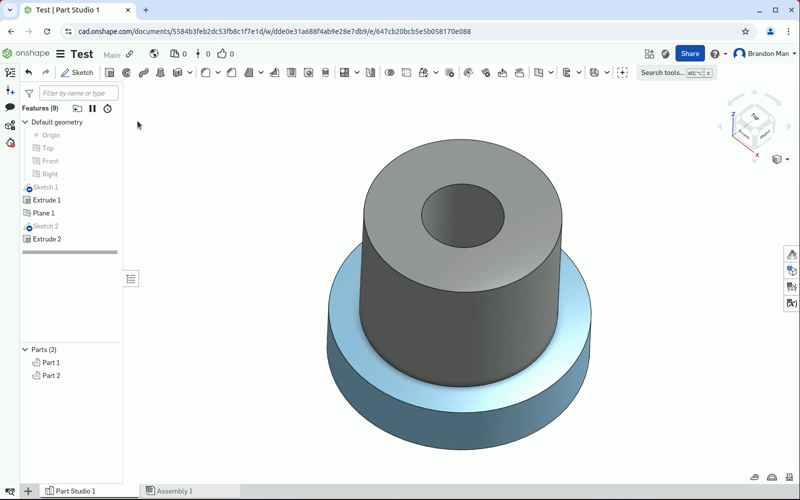
mouse_move(73, 189)
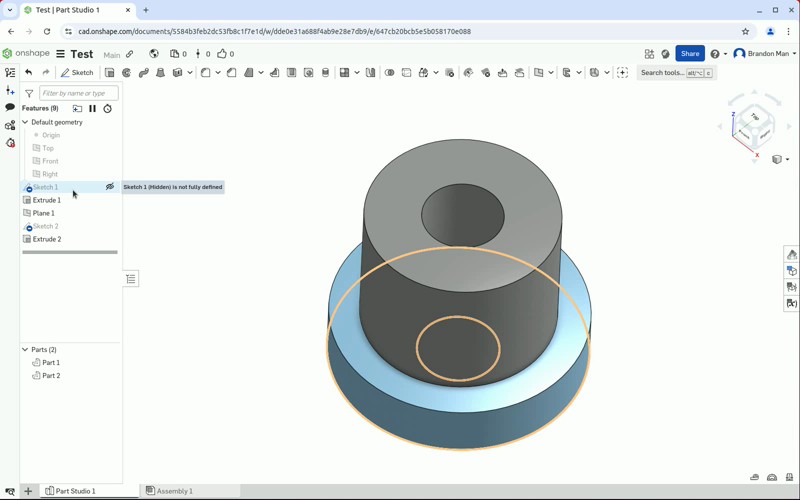
click(73, 189)